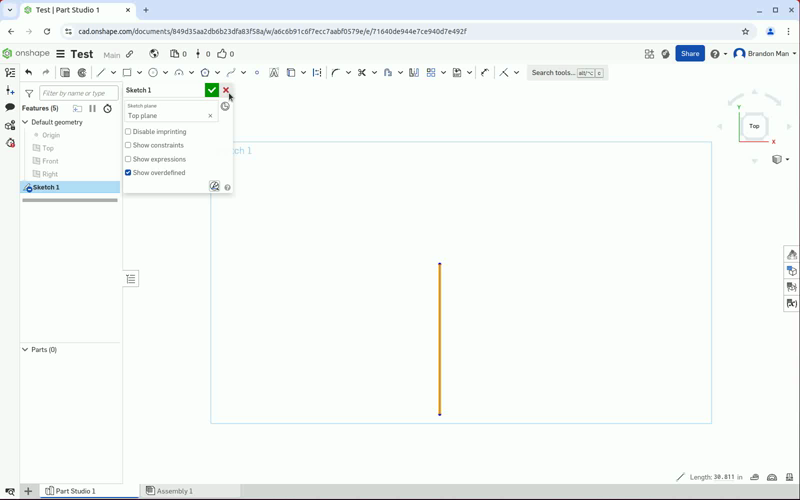
key(shift+h)
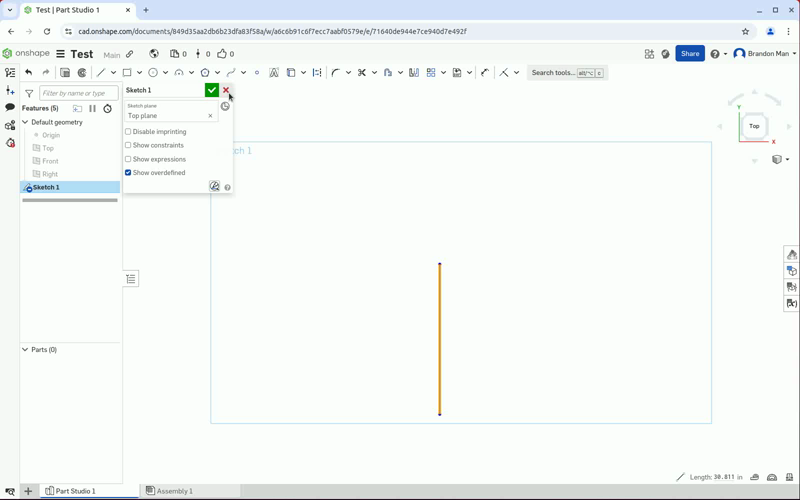
key(shift+s)
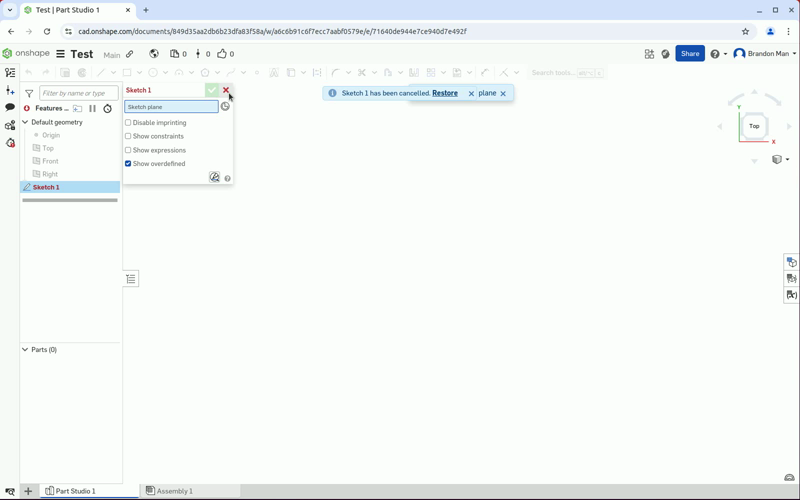
mouse_move(73, 150)
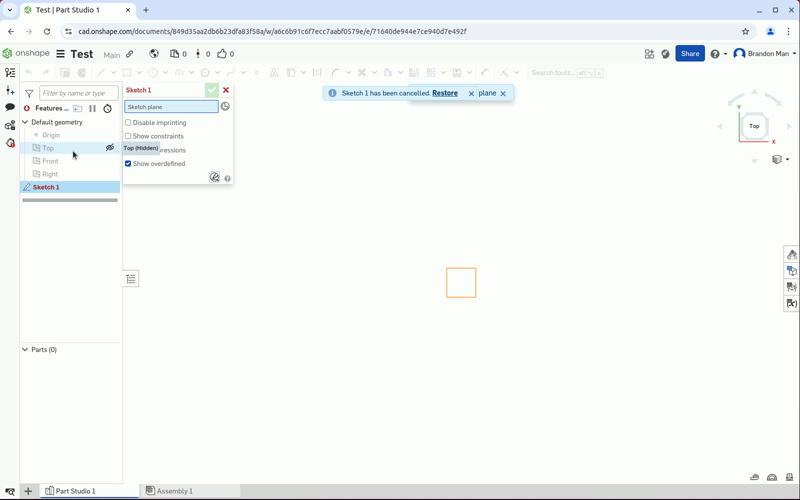
click(73, 150)
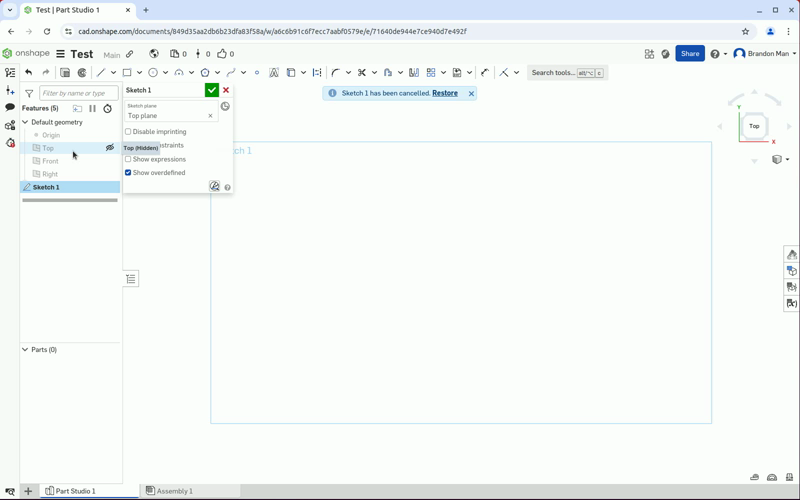
mouse_move(73, 352)
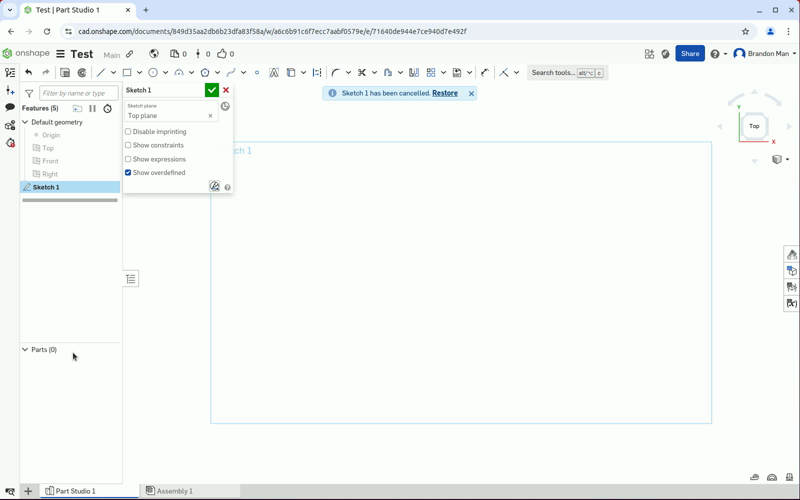
key(y)
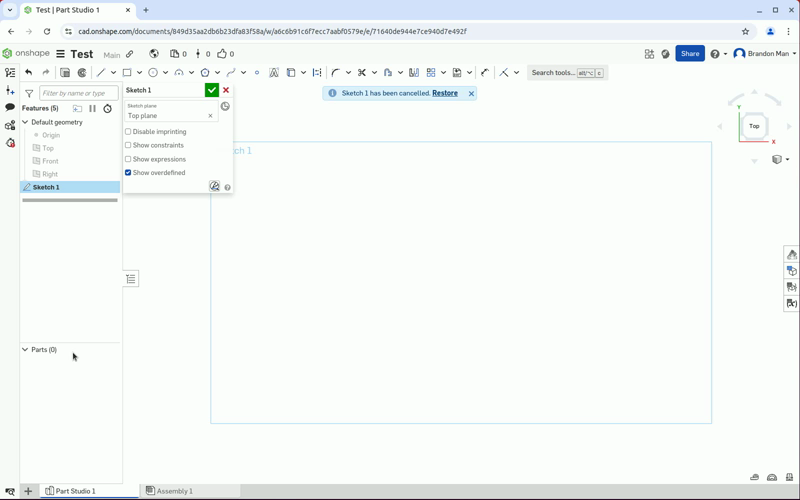
key(l)
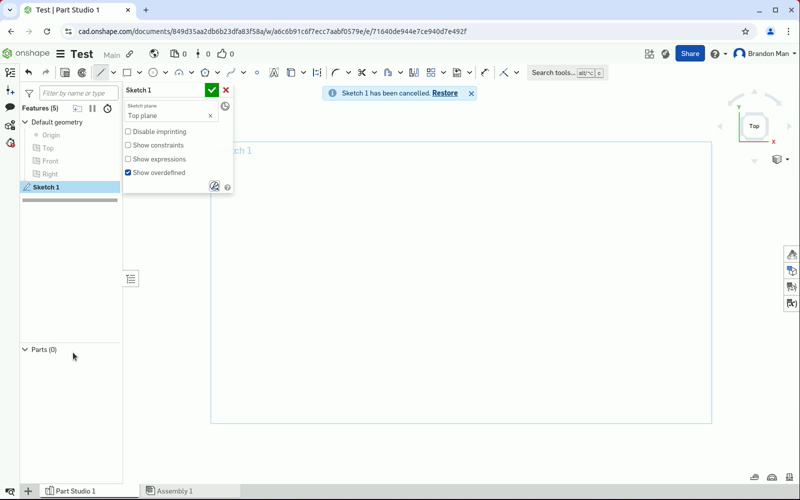
key_down(shift)
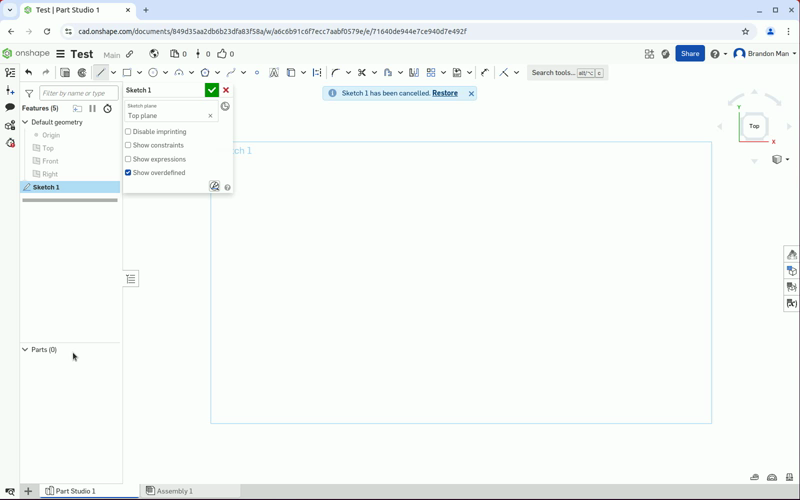
mouse_move(386, 300)
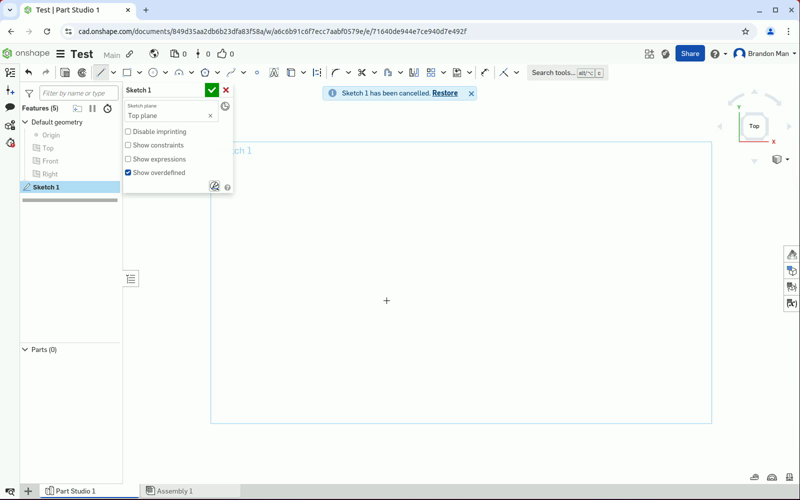
click(386, 300)
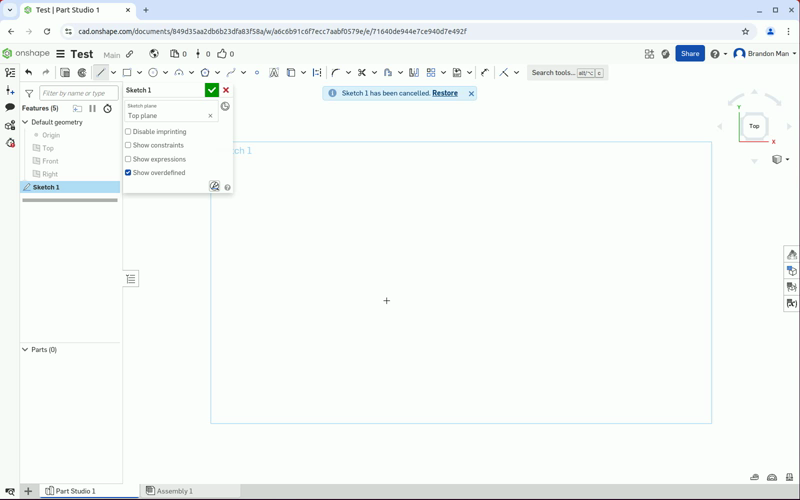
key_up(shift)
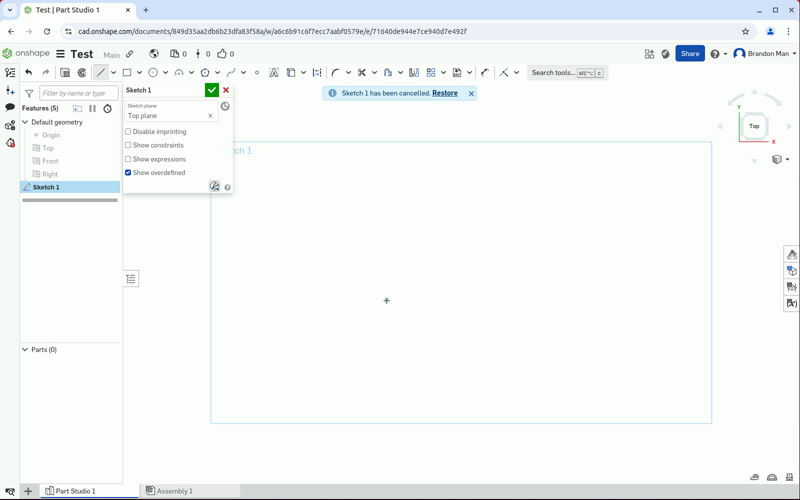
key_down(shift)
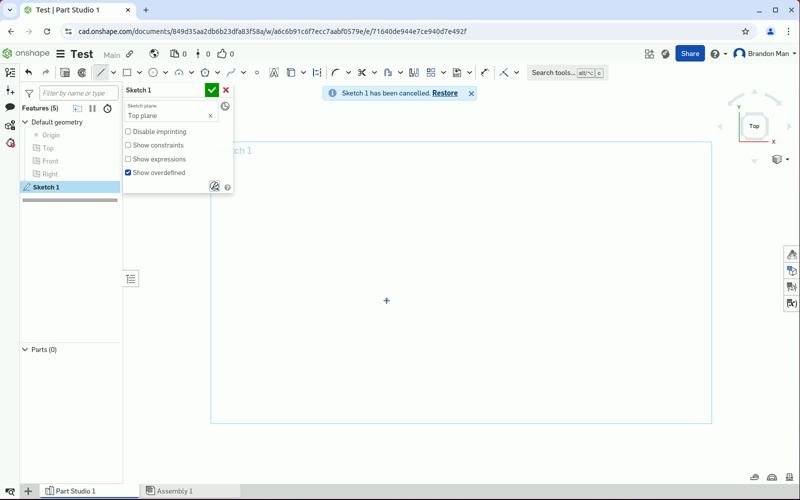
mouse_move(535, 300)
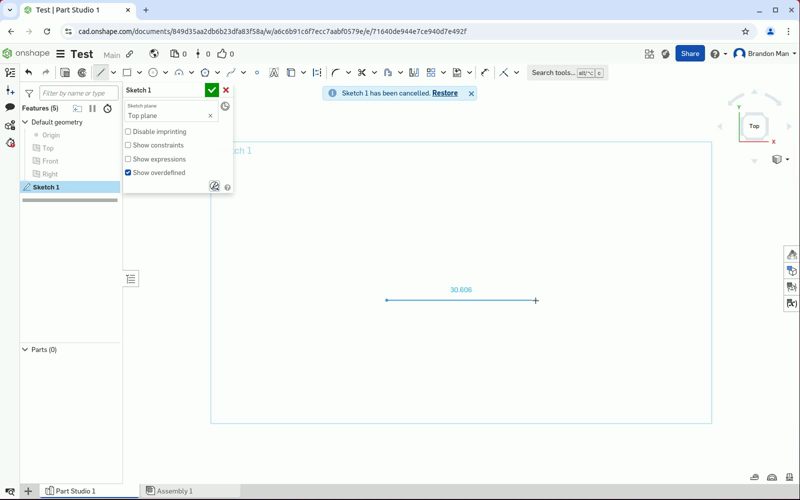
click(535, 300)
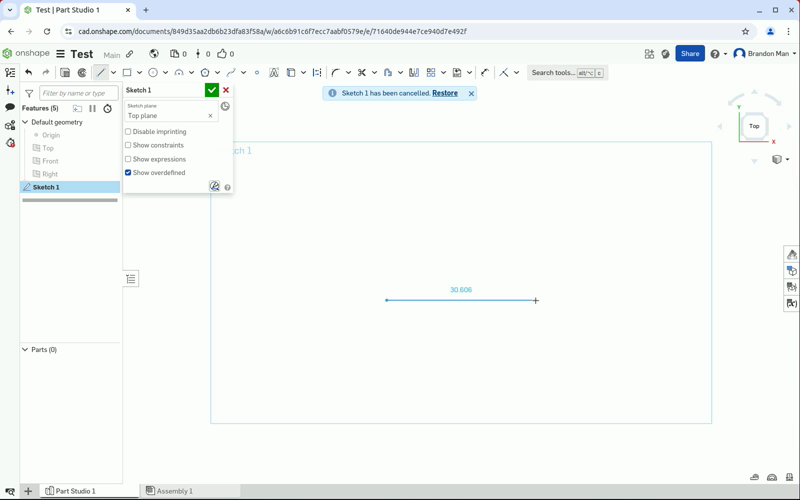
key_up(shift)
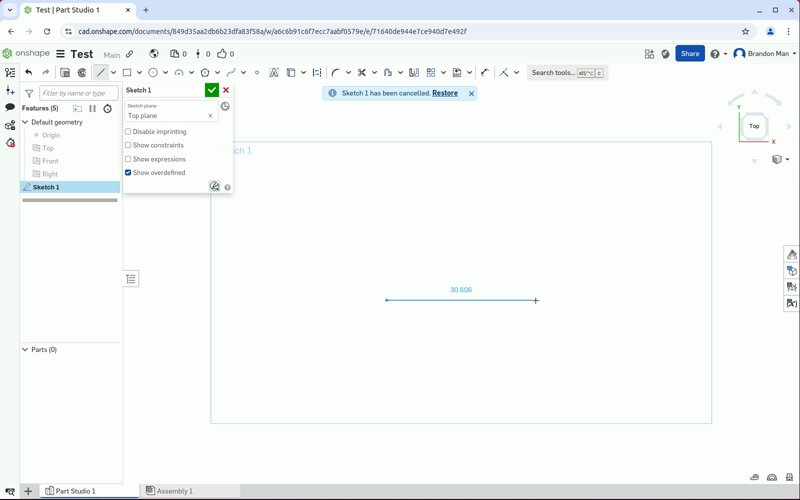
key_down(shift)
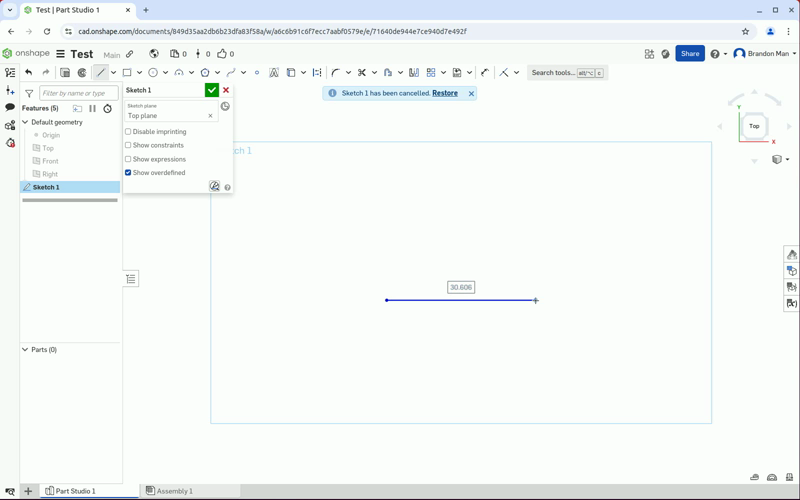
mouse_move(535, 230)
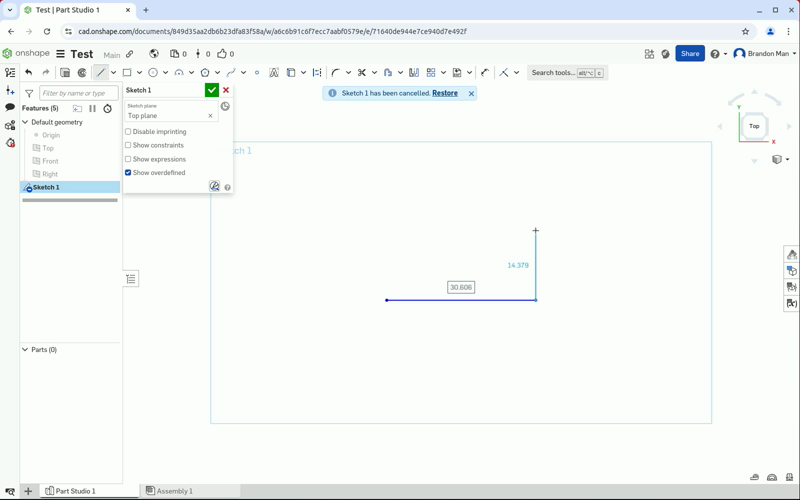
click(535, 230)
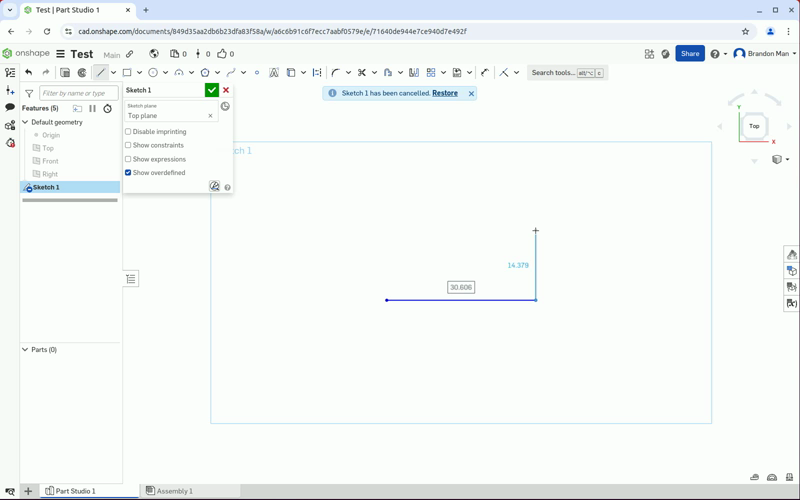
key_up(shift)
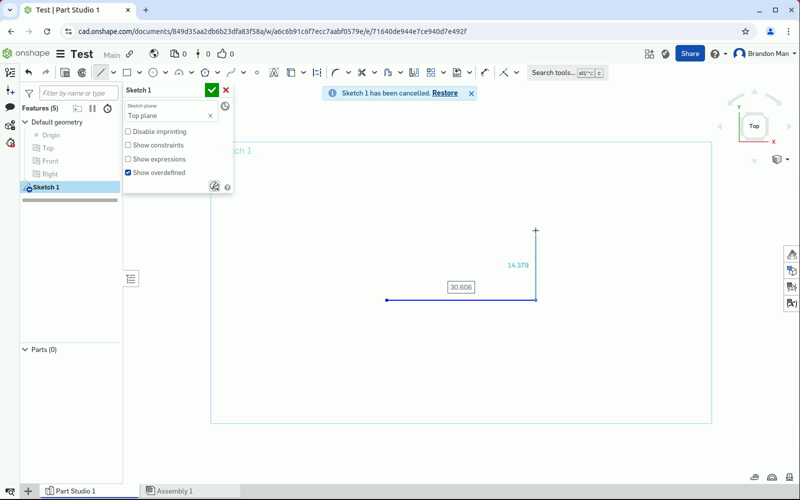
key_down(shift)
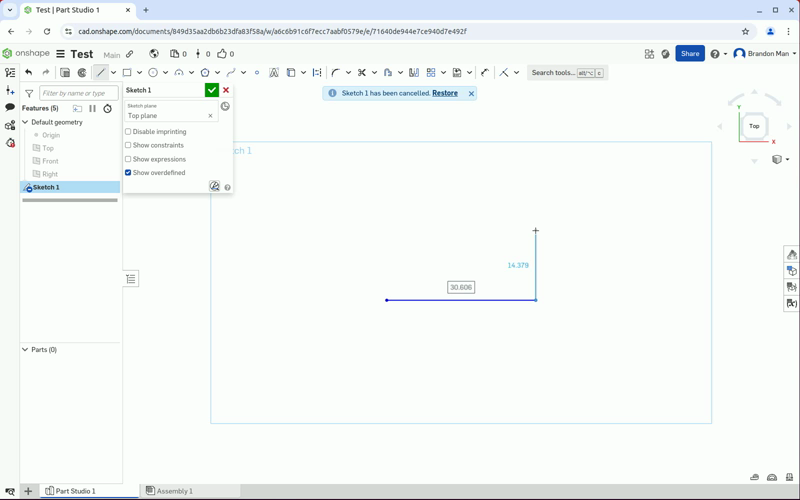
mouse_move(386, 230)
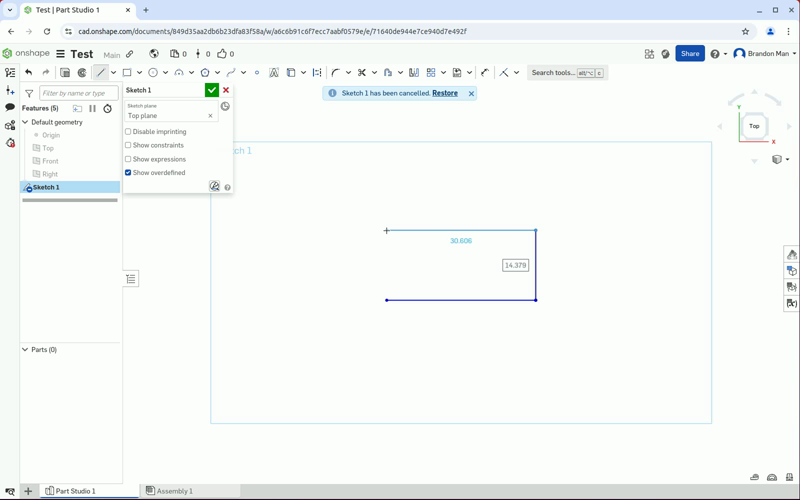
click(386, 230)
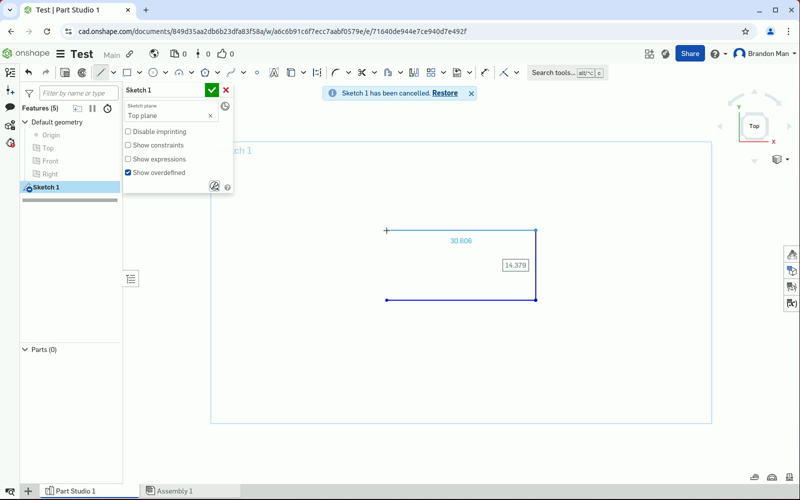
key_up(shift)
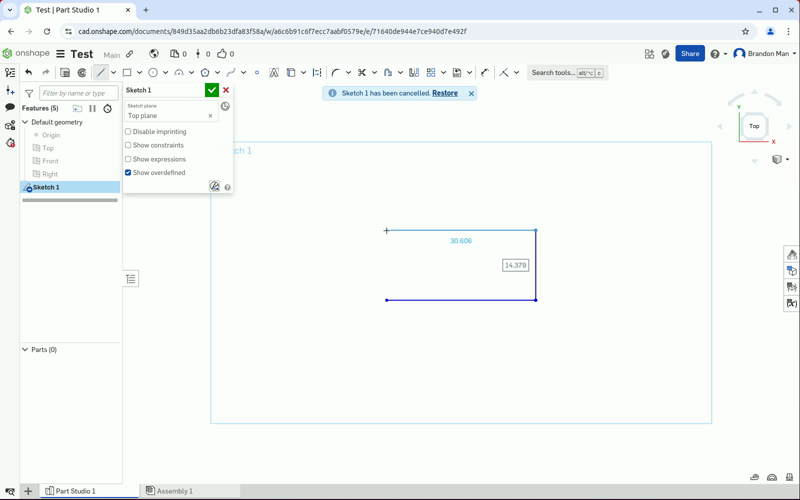
key_down(shift)
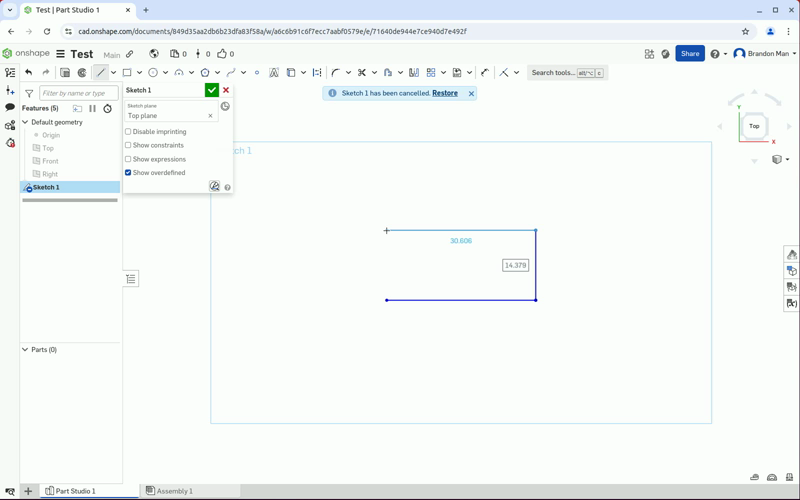
mouse_move(386, 300)
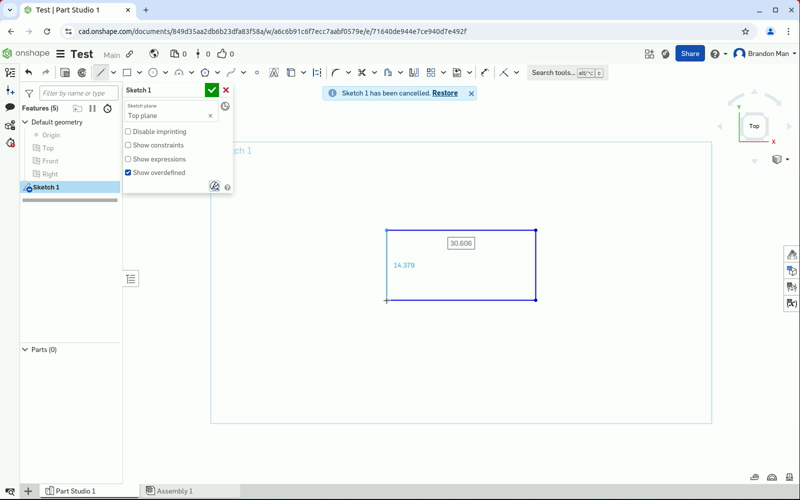
key_up(shift)
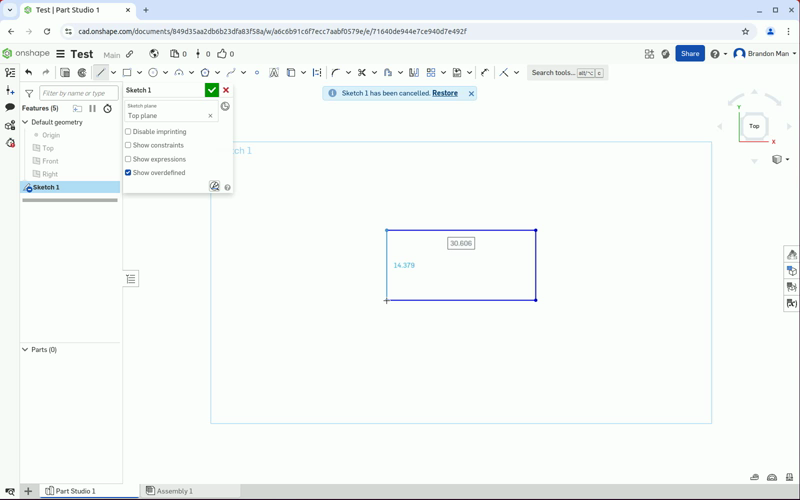
click(386, 300)
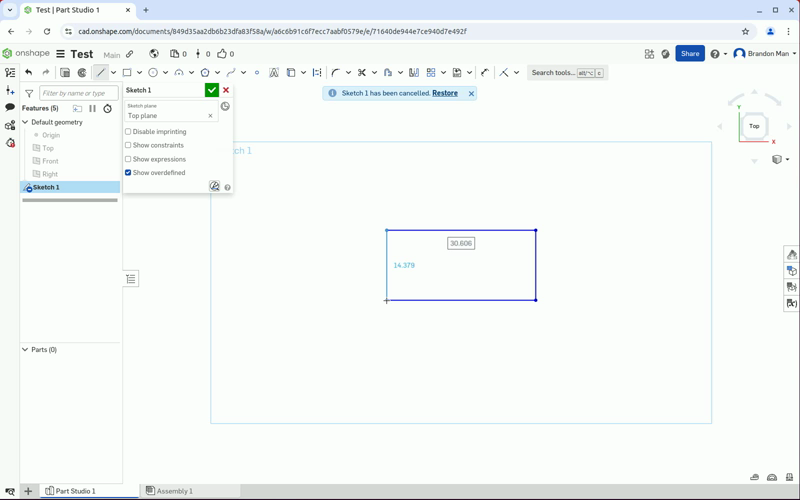
key(esc)
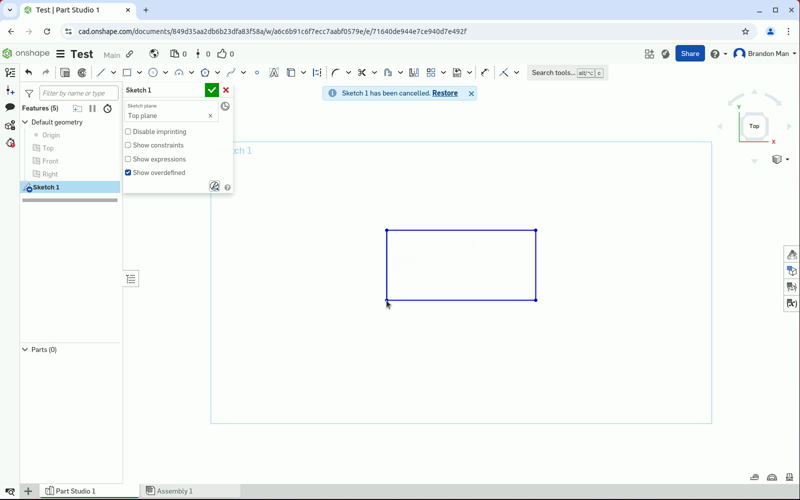
mouse_move(479, 289)
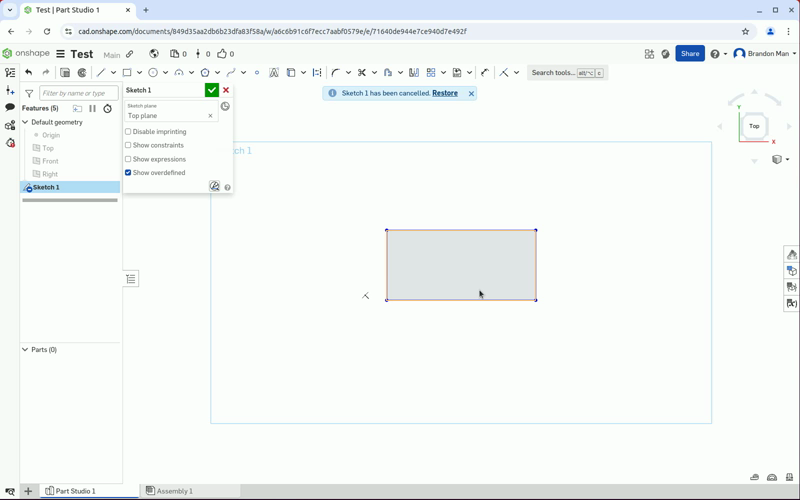
click(479, 289)
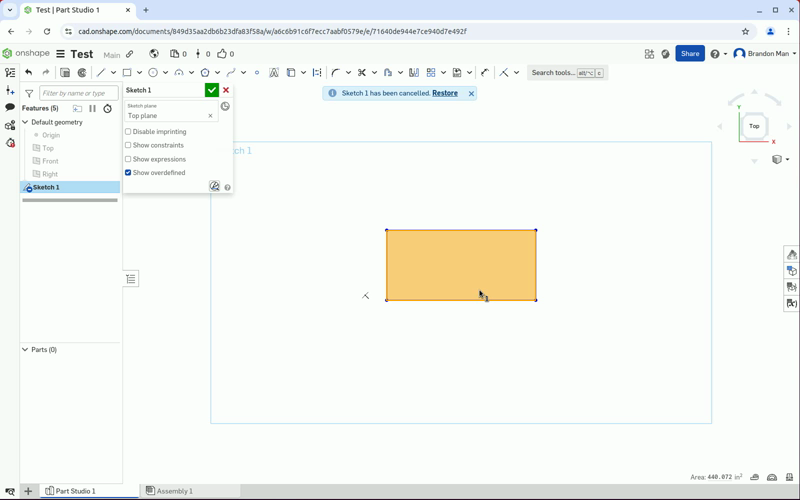
mouse_move(73, 352)
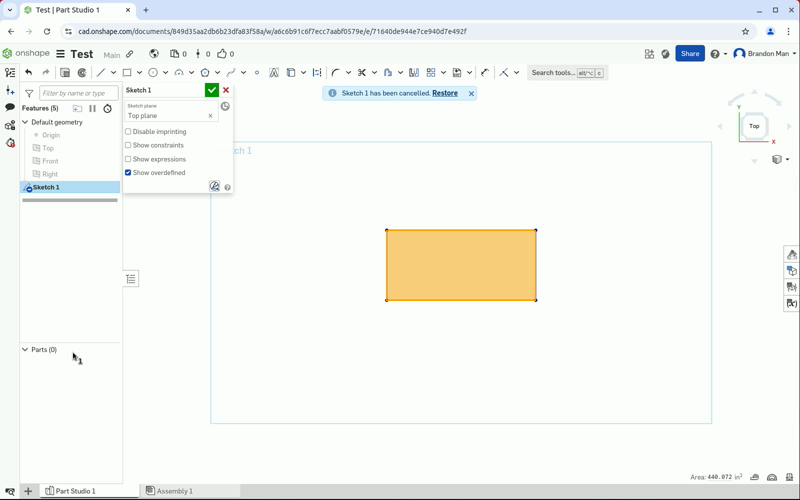
key(shift+y)
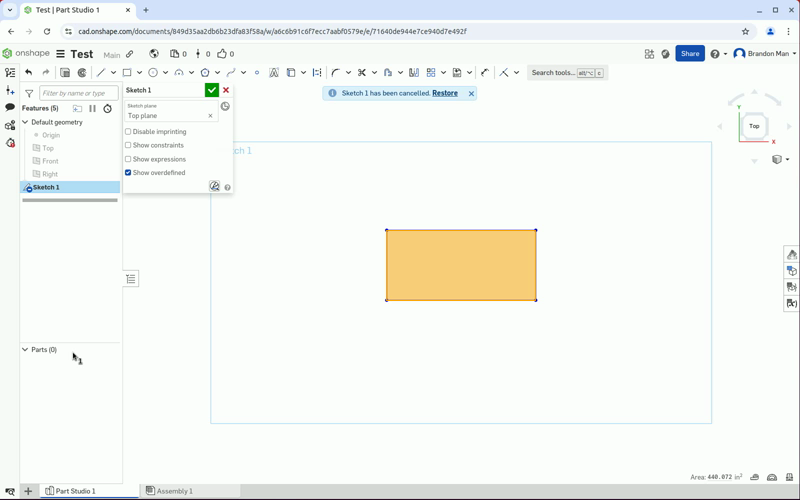
key(shift+e)
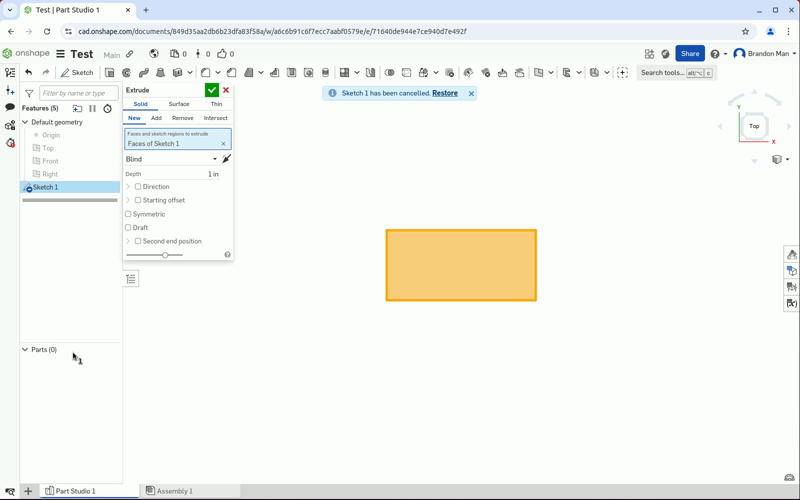
mouse_move(143, 106)
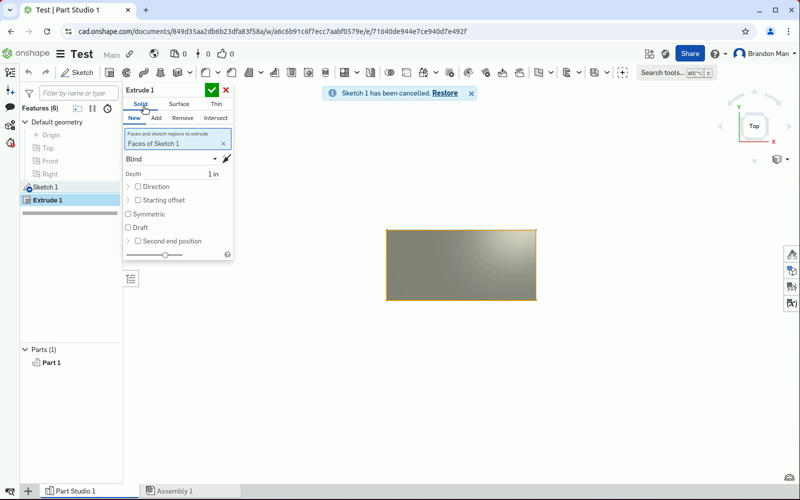
click(143, 106)
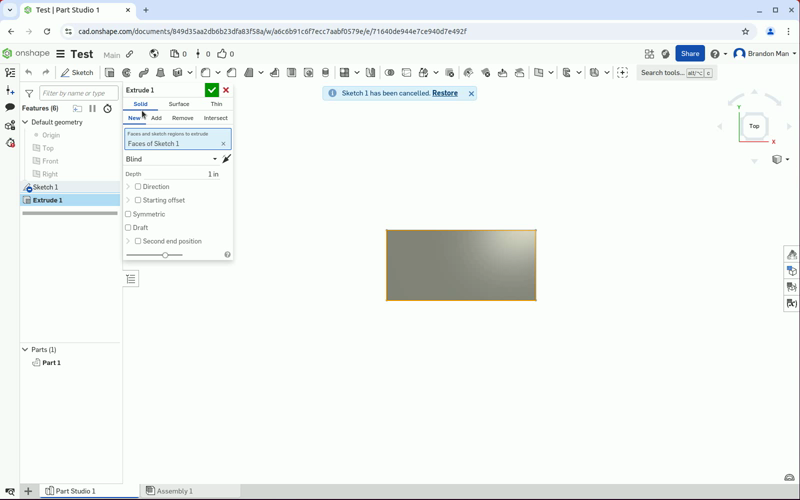
mouse_move(137, 120)
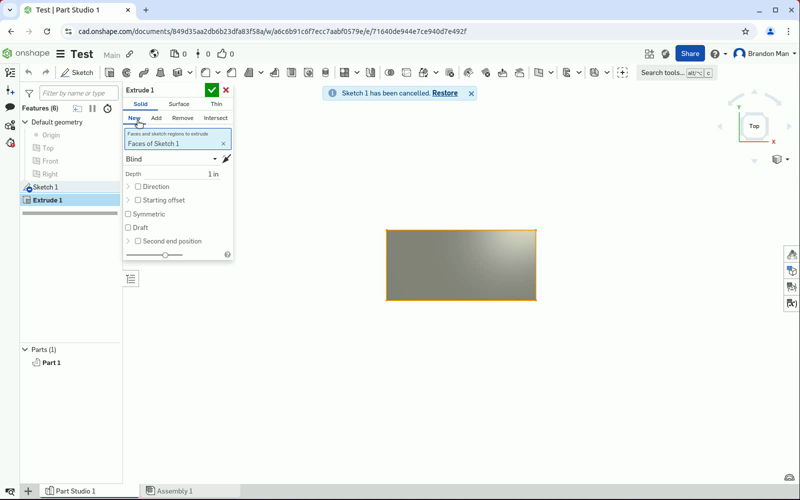
click(137, 120)
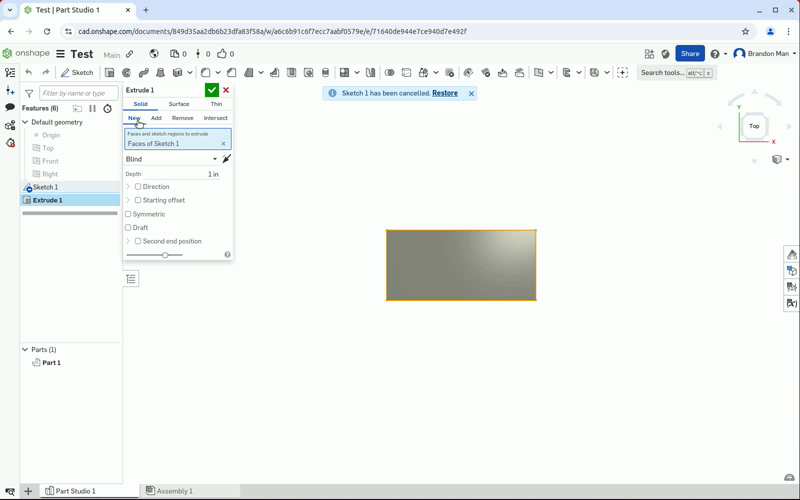
key(tab, 4)
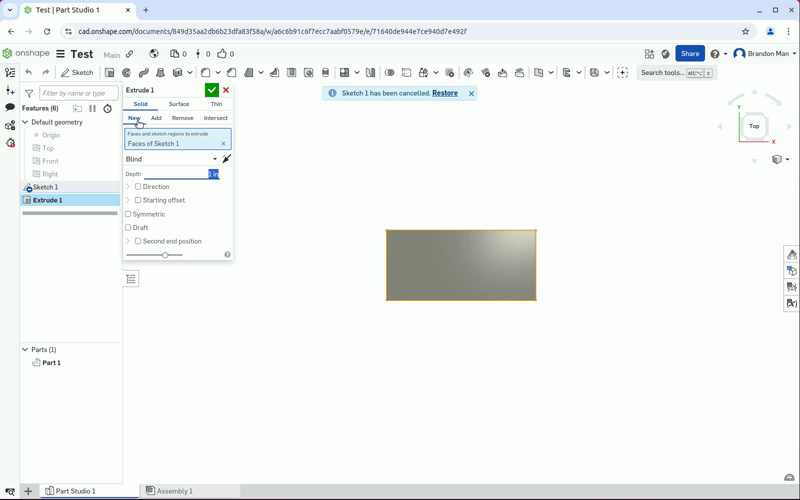
text(6.74)
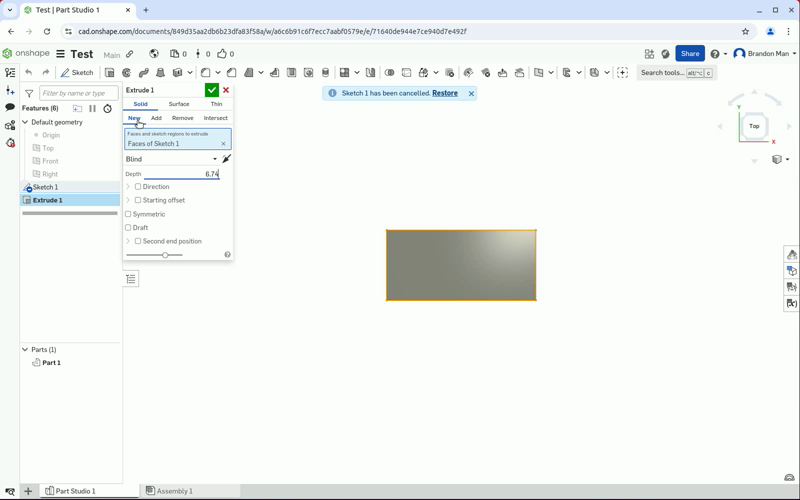
key(enter)
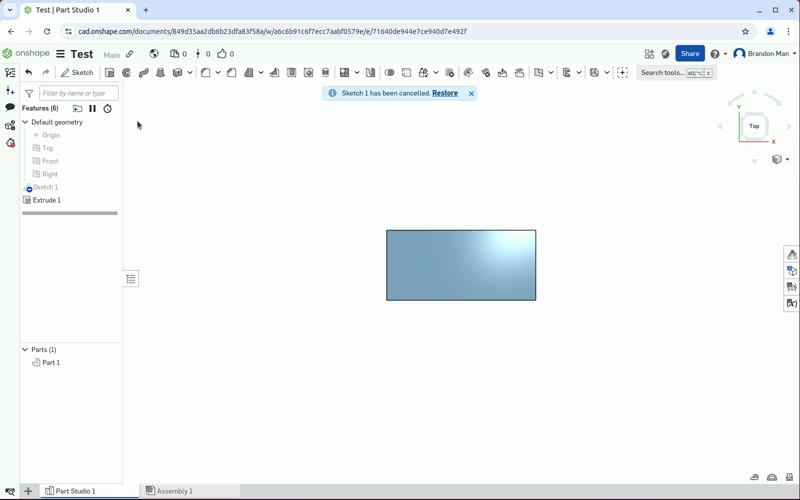
key(shift+h)
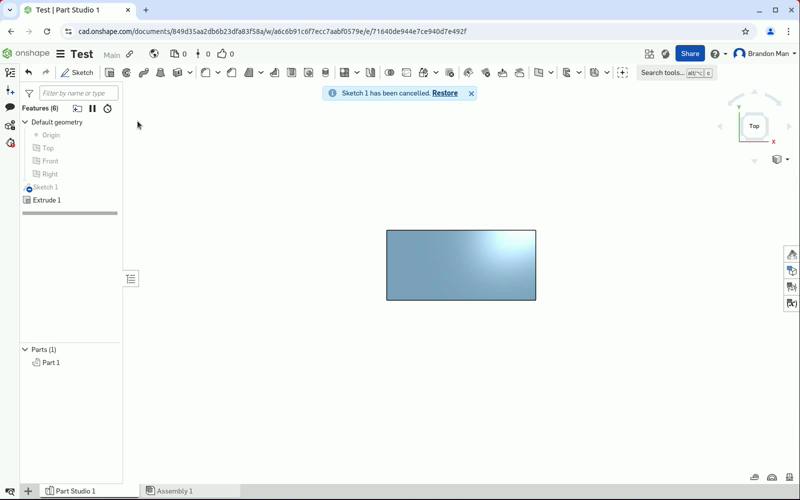
key(shift+h)
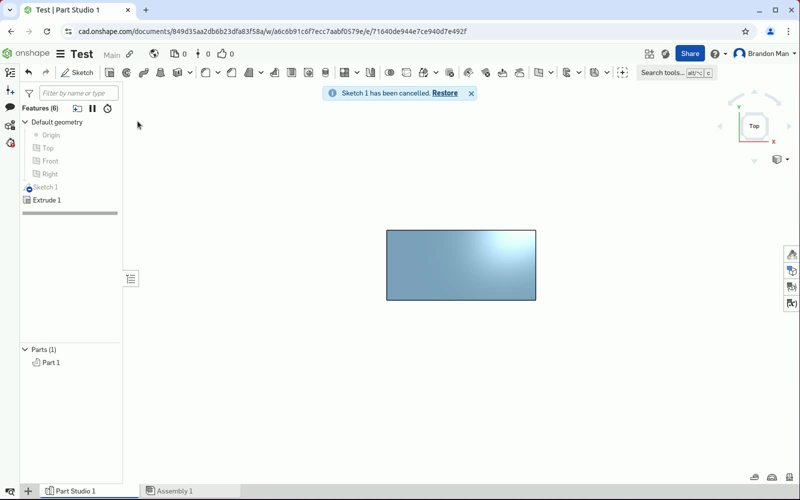
mouse_move(73, 189)
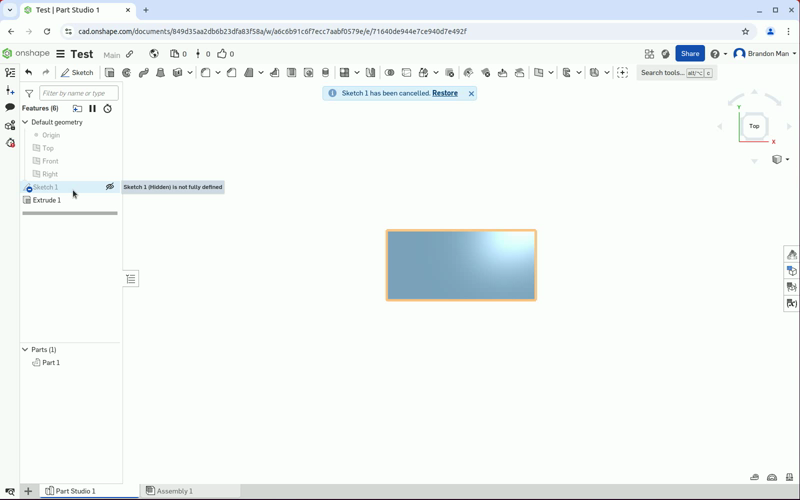
click(73, 189)
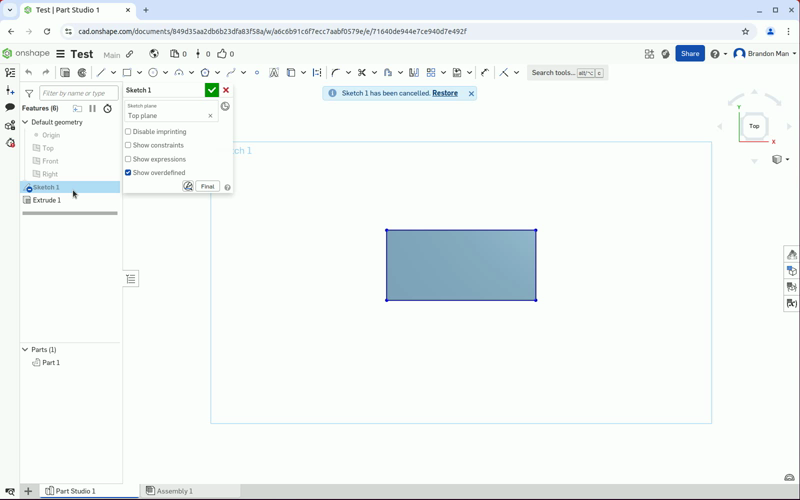
mouse_move(229, 92)
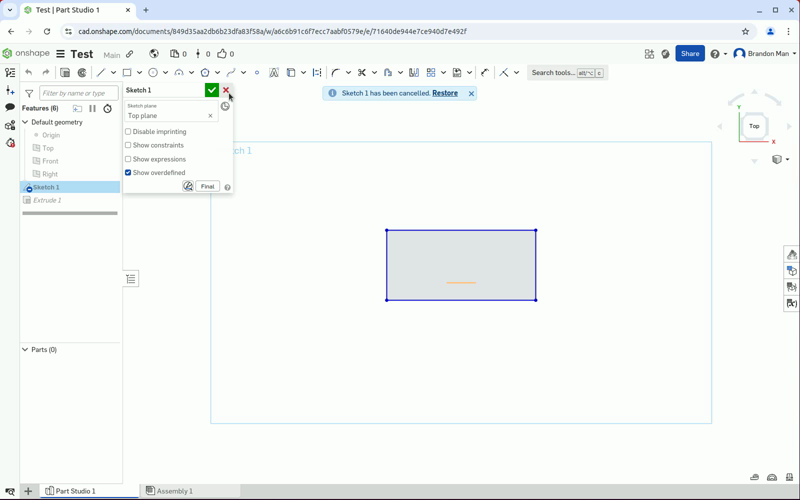
click(229, 92)
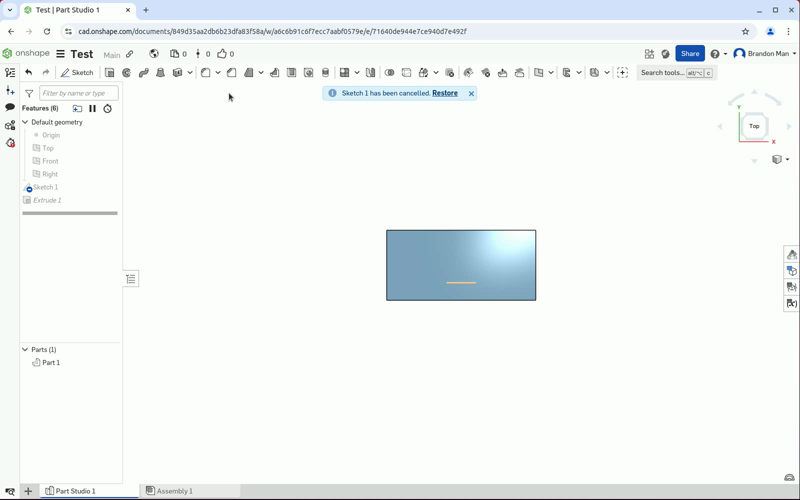
mouse_move(541, 75)
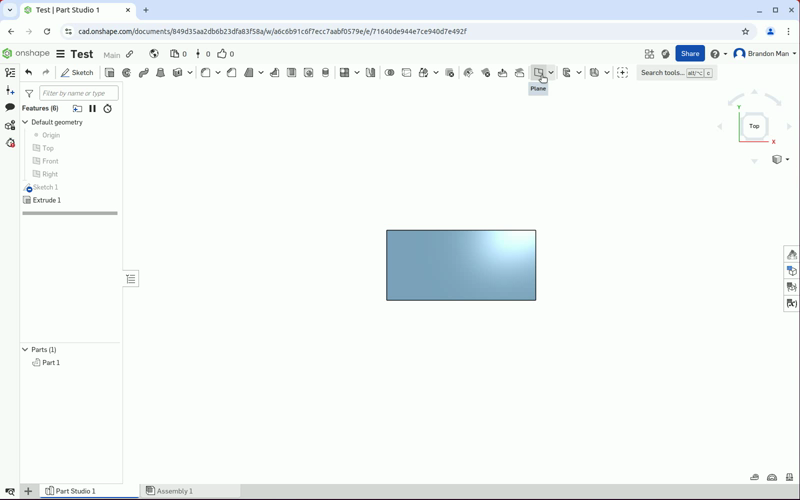
click(541, 75)
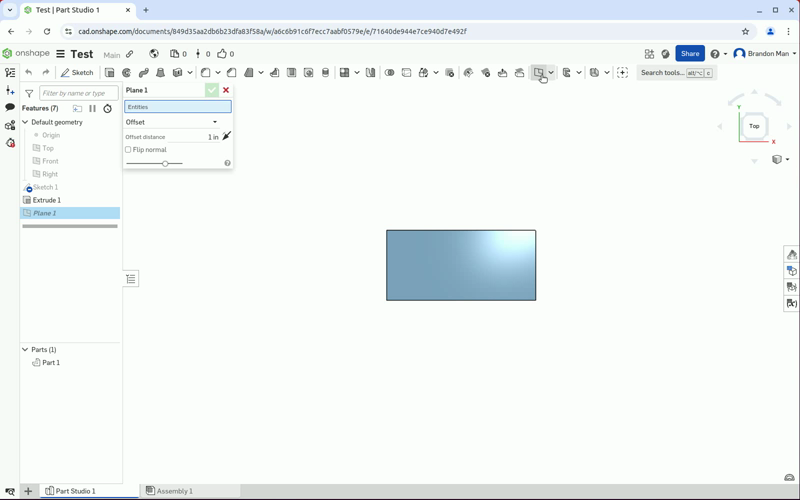
mouse_move(73, 150)
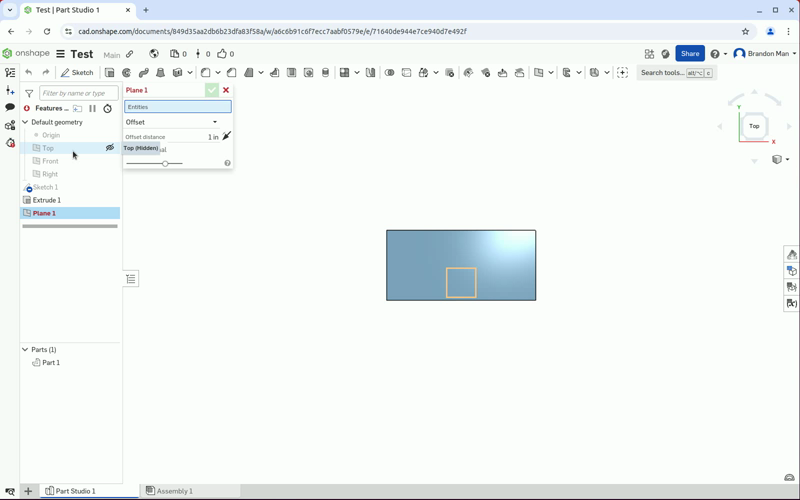
click(73, 150)
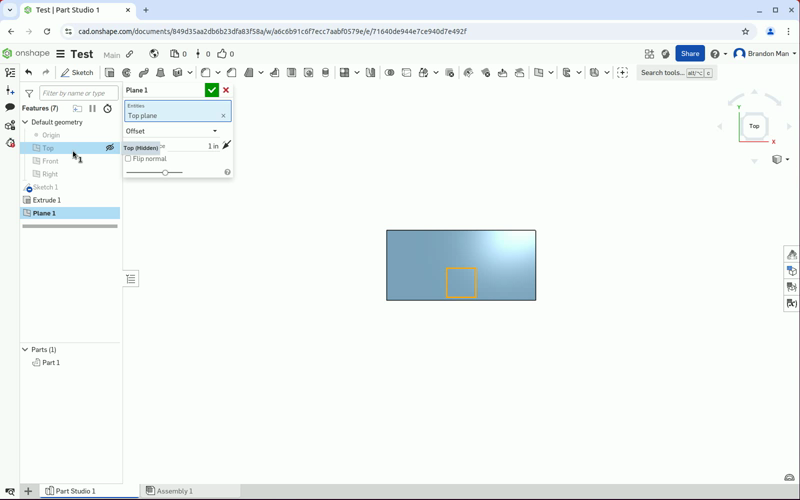
key(tab, 2)
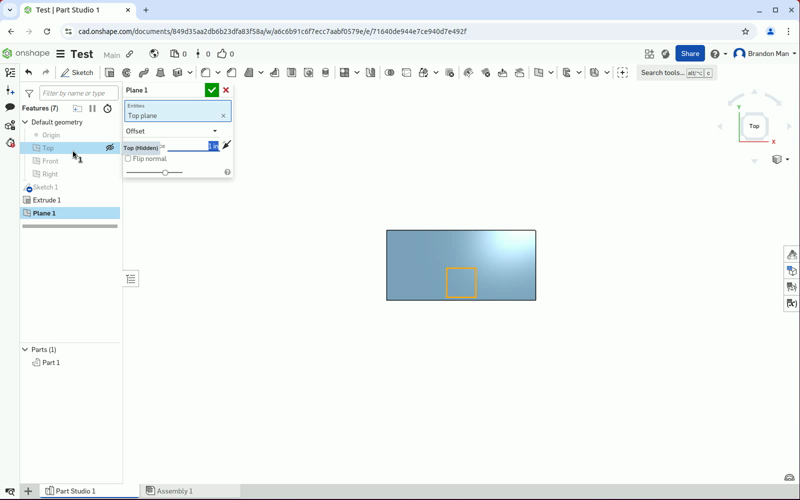
text(6.748)
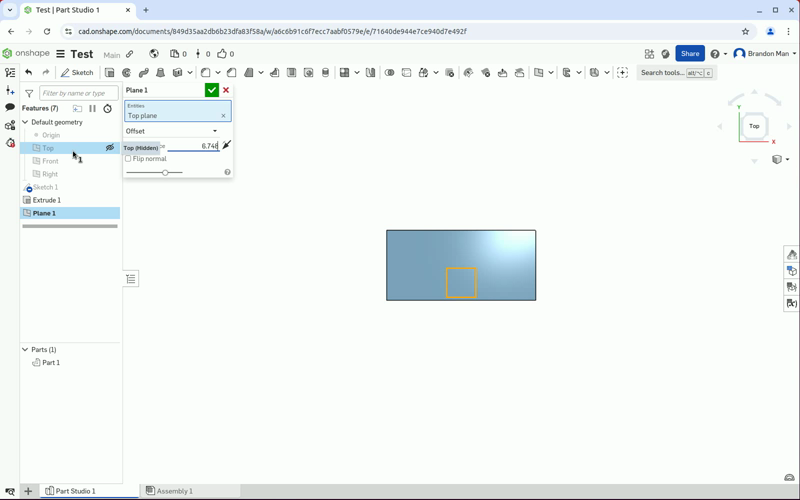
key(enter, 2)
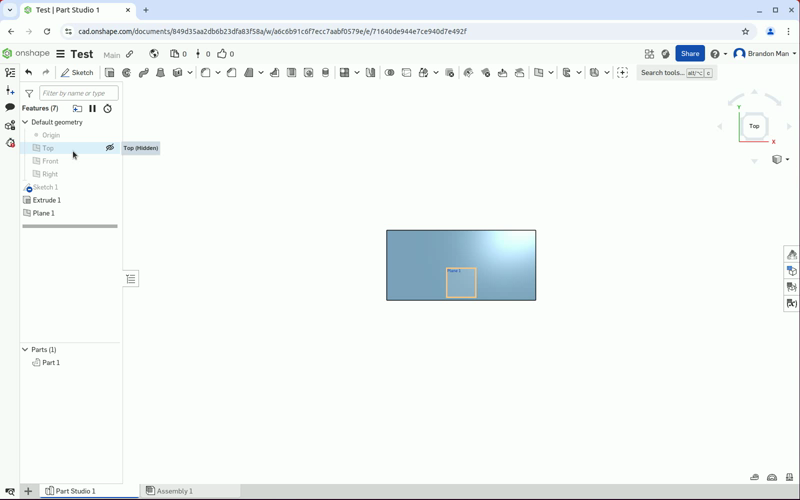
key(shift+s)
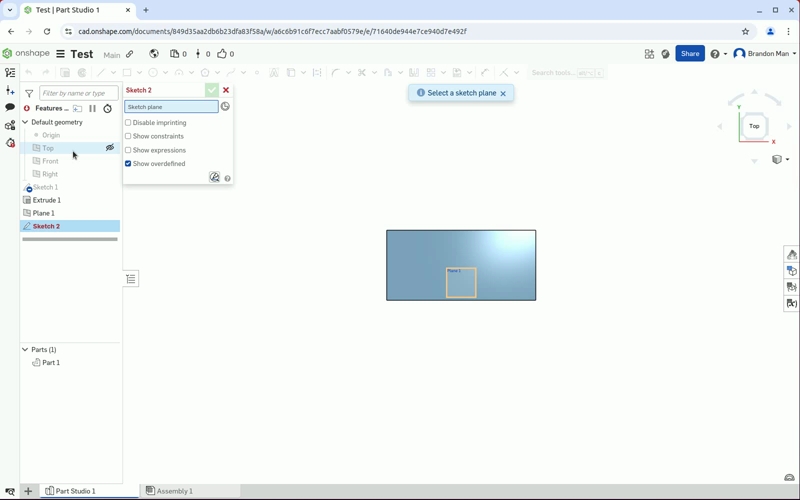
mouse_move(73, 215)
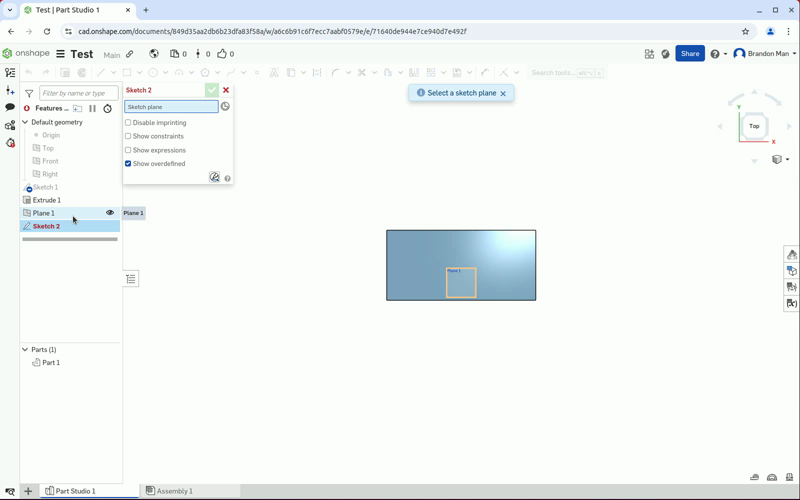
click(73, 215)
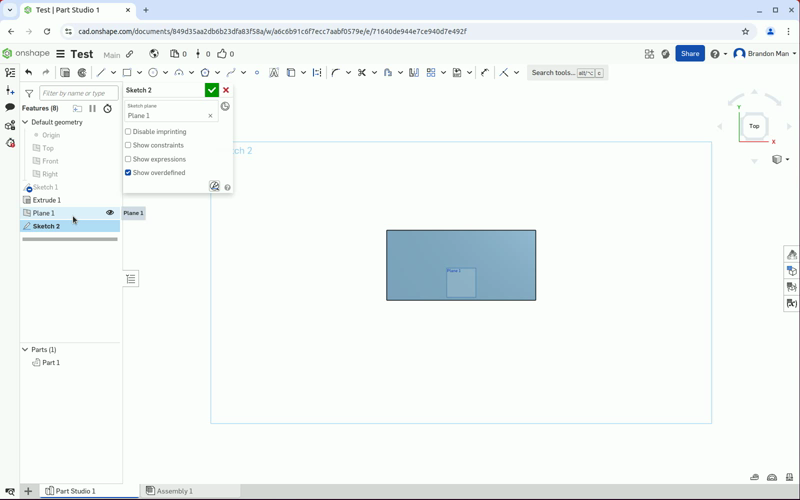
mouse_move(73, 352)
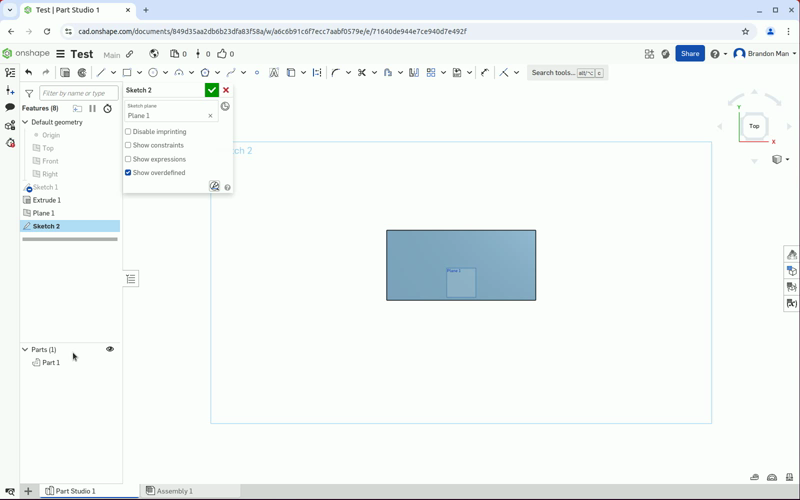
key(y)
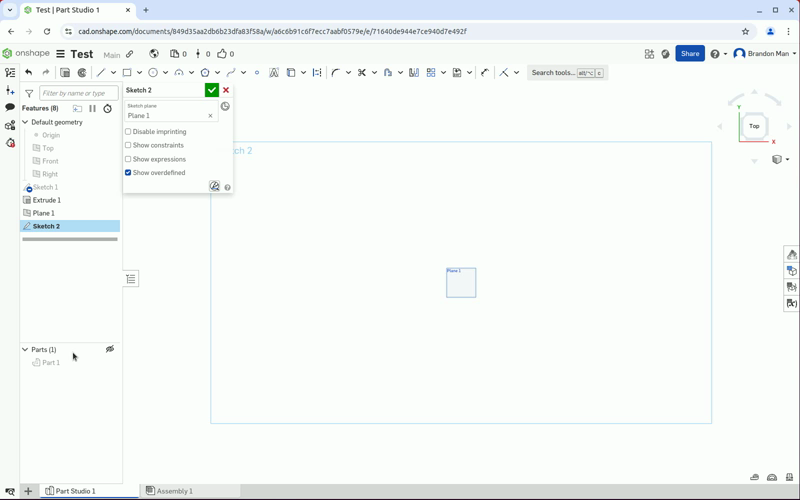
key(c)
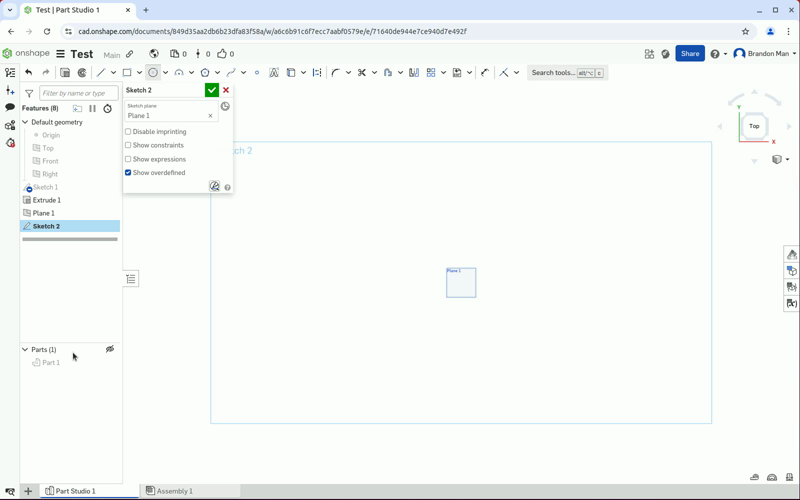
key_down(shift)
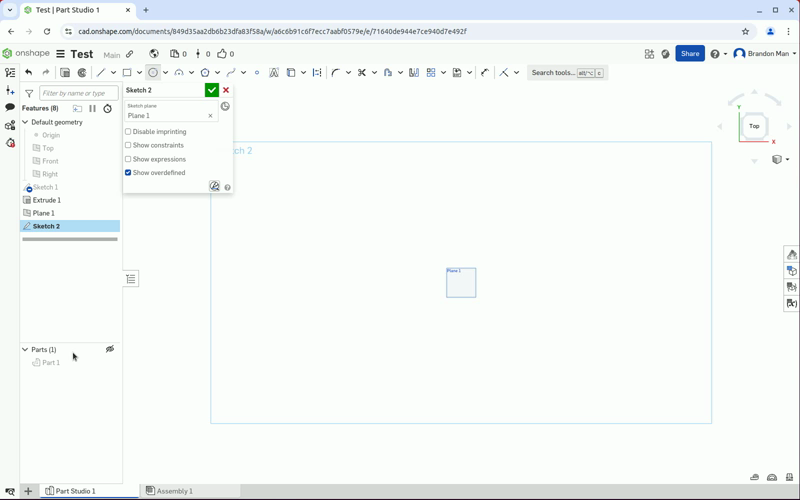
mouse_move(413, 265)
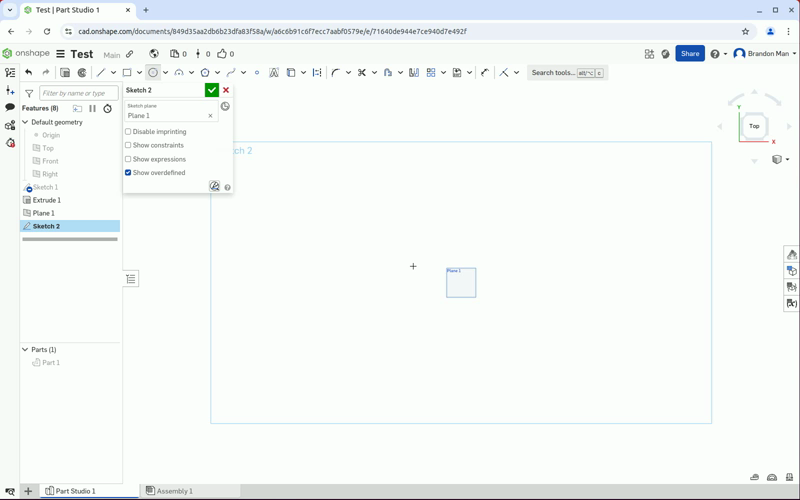
click(413, 265)
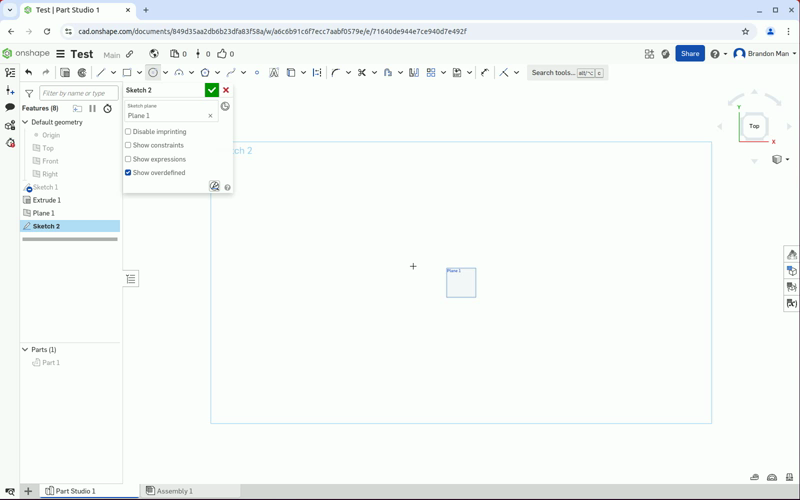
key_up(shift)
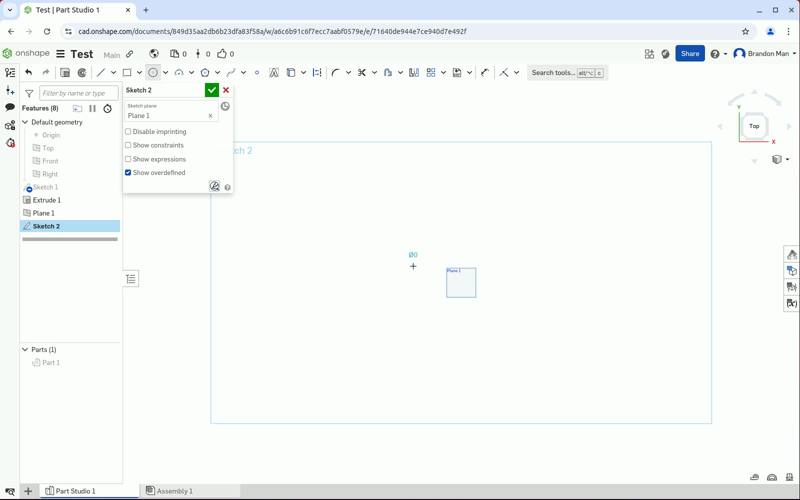
mouse_move(431, 265)
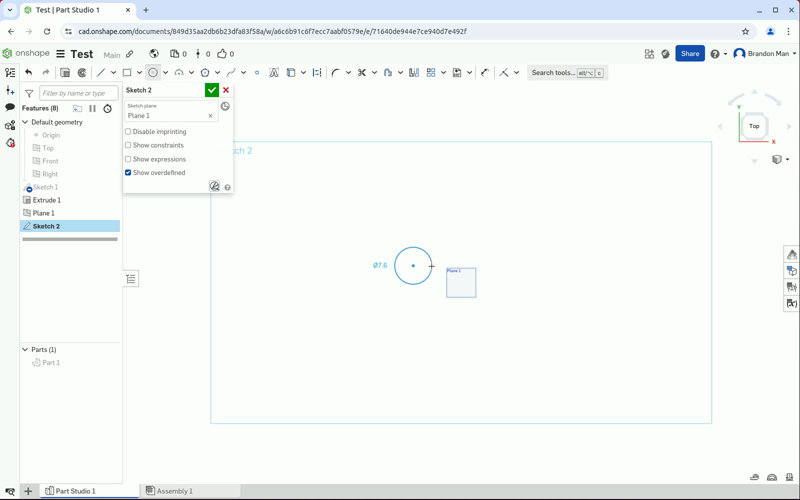
click(431, 265)
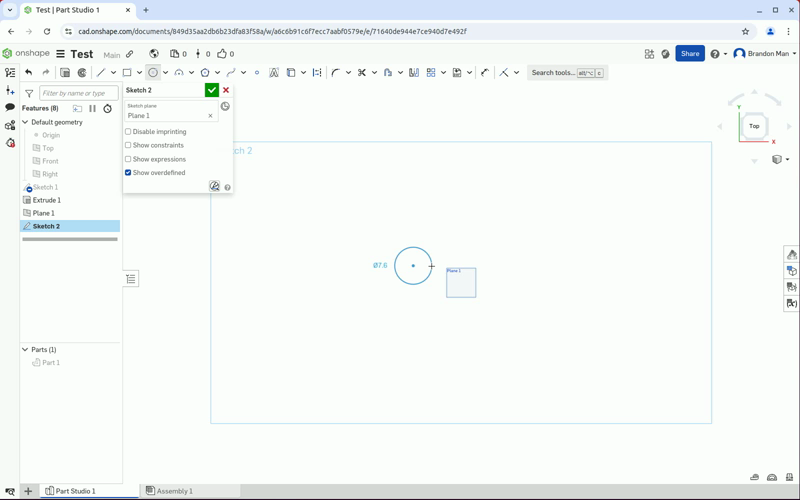
key(esc)
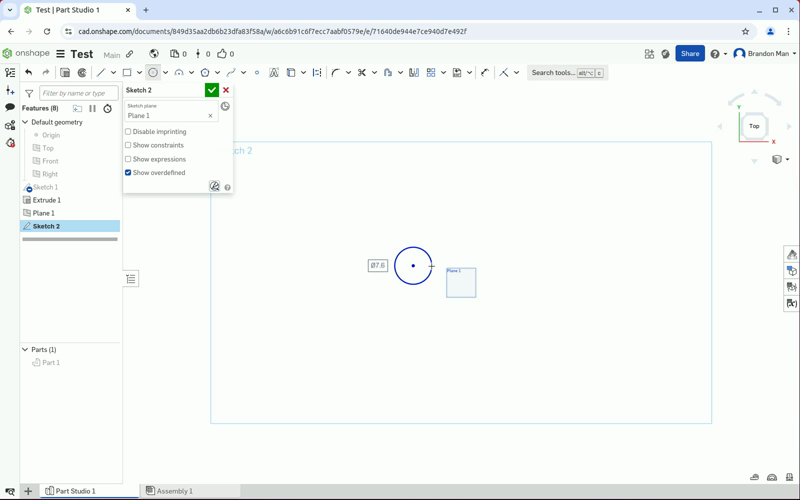
mouse_move(405, 280)
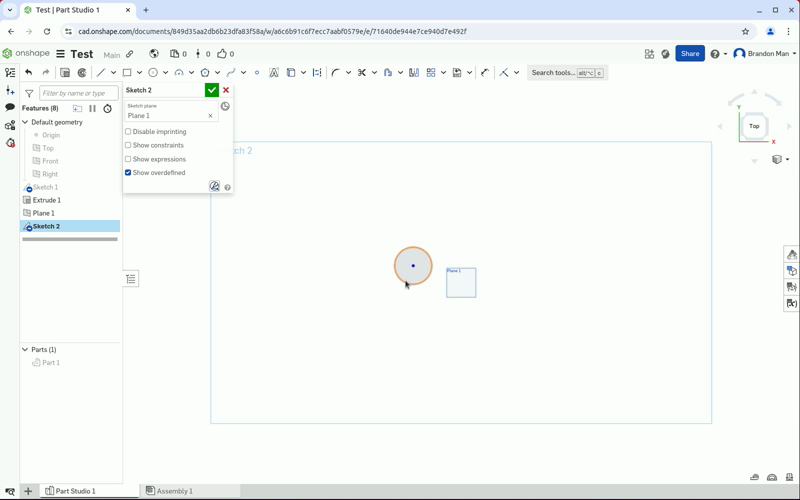
scroll(6)
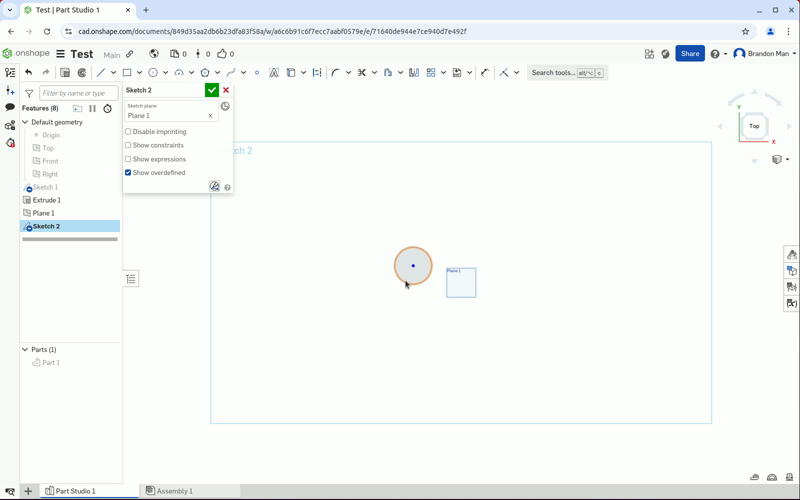
scroll(6)
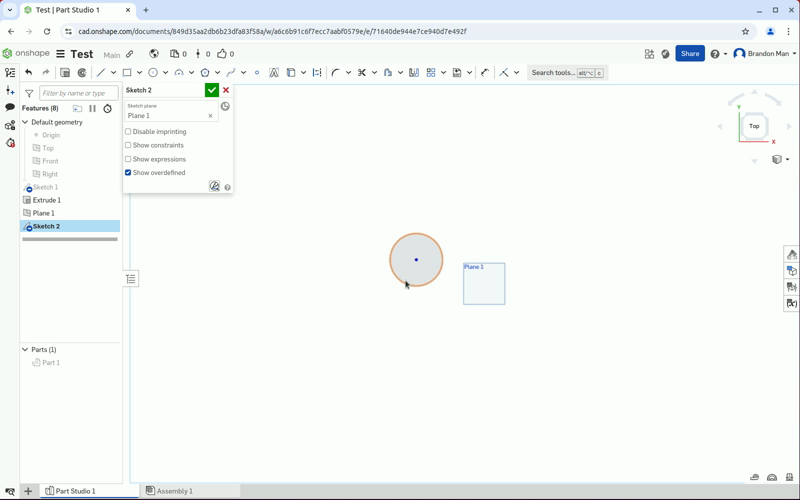
scroll(6)
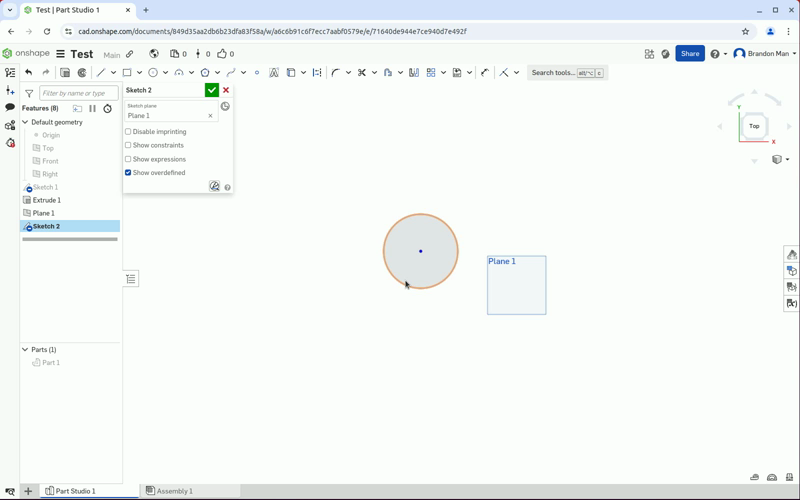
scroll(6)
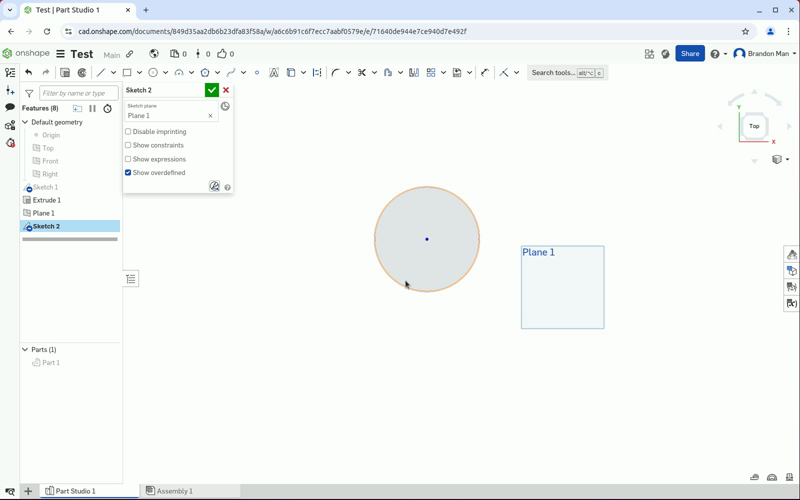
scroll(6)
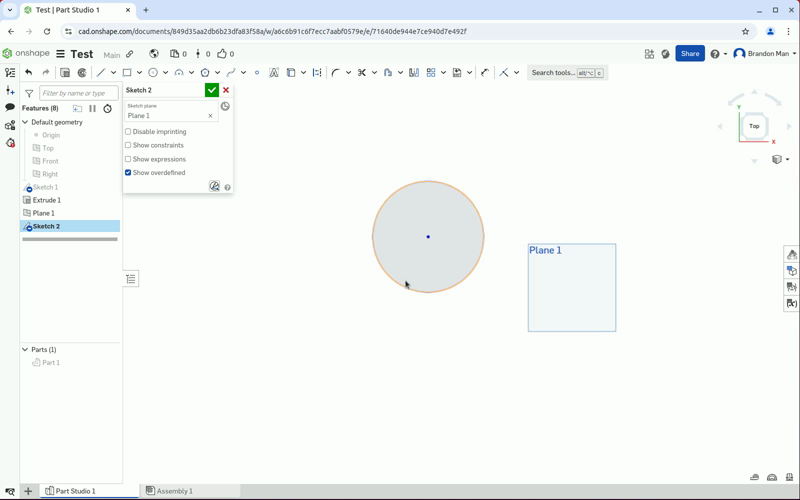
scroll(6)
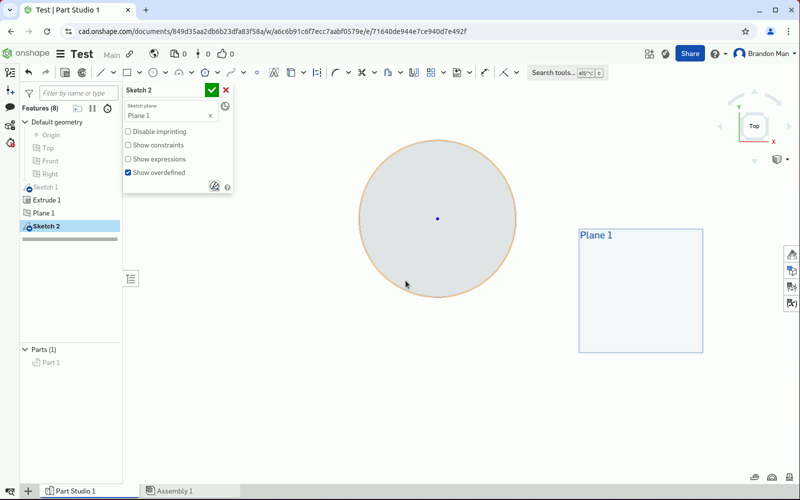
scroll(6)
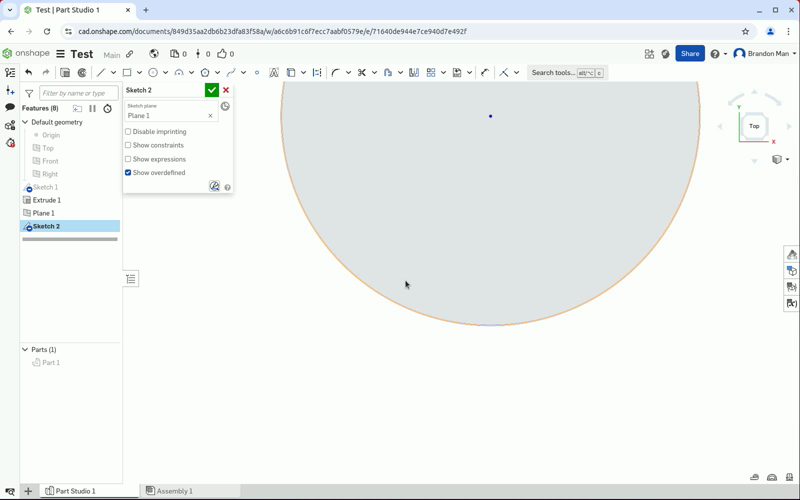
click(405, 280)
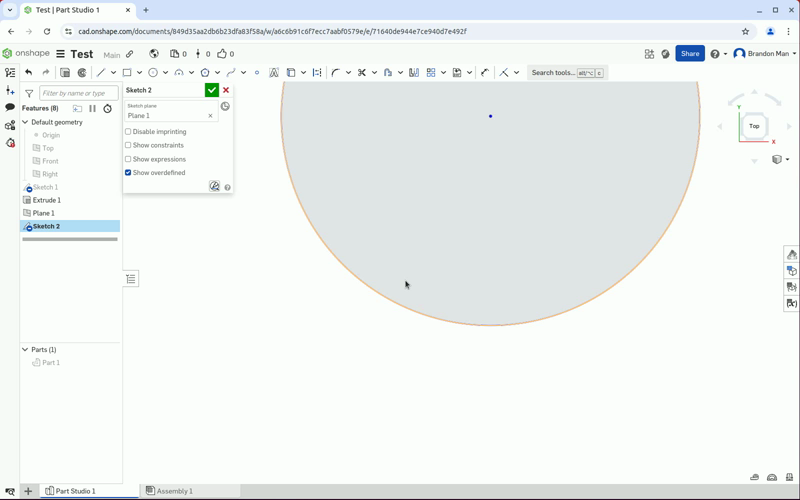
scroll(-6)
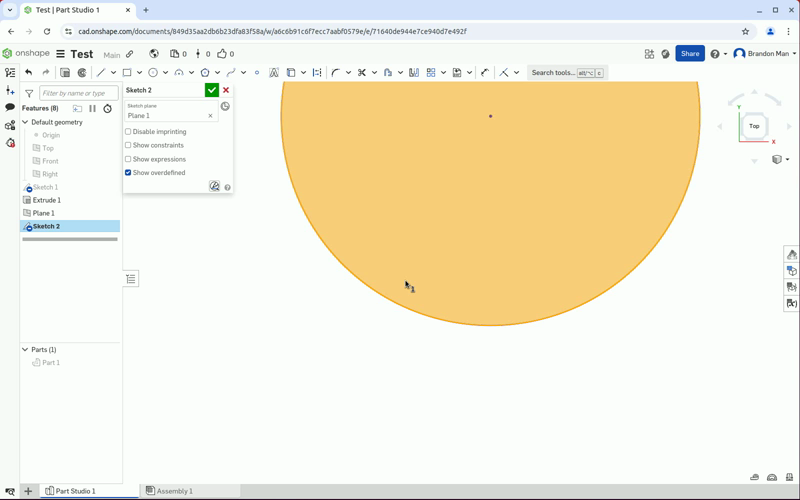
scroll(-6)
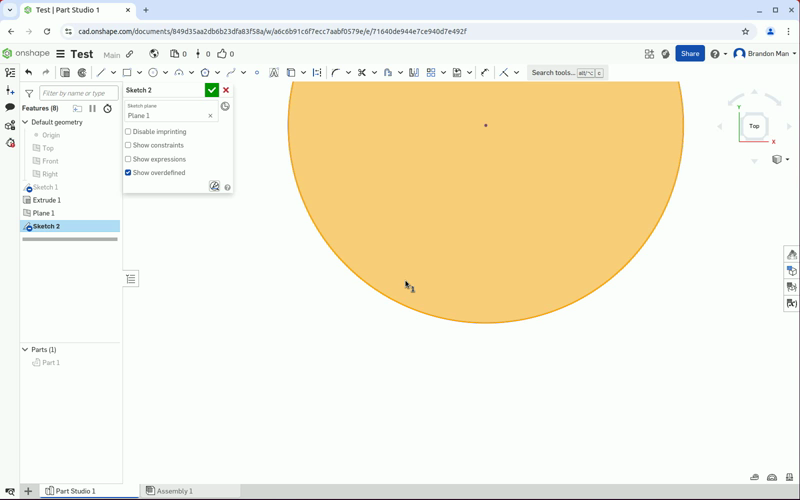
scroll(-6)
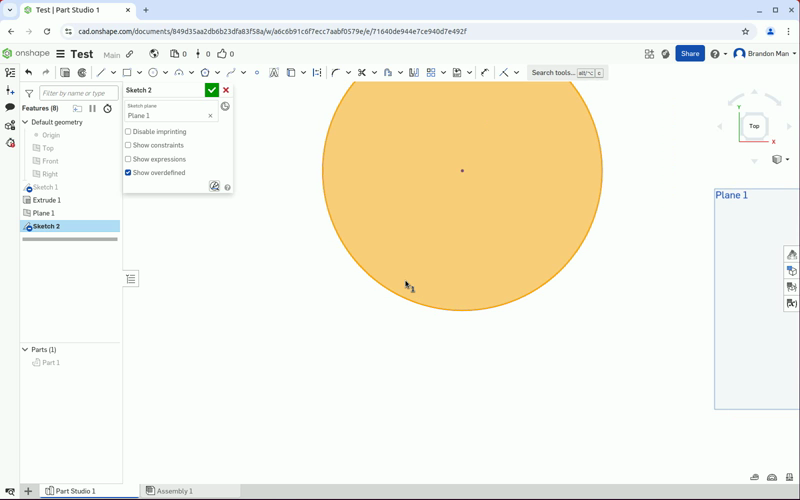
scroll(-6)
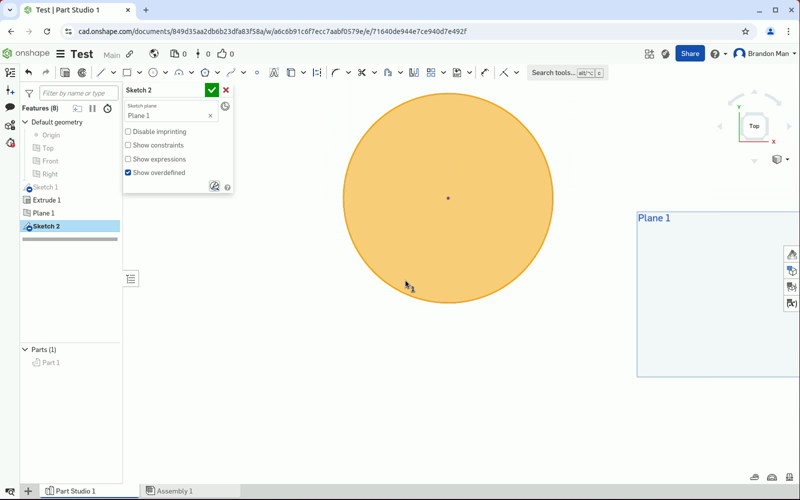
scroll(-6)
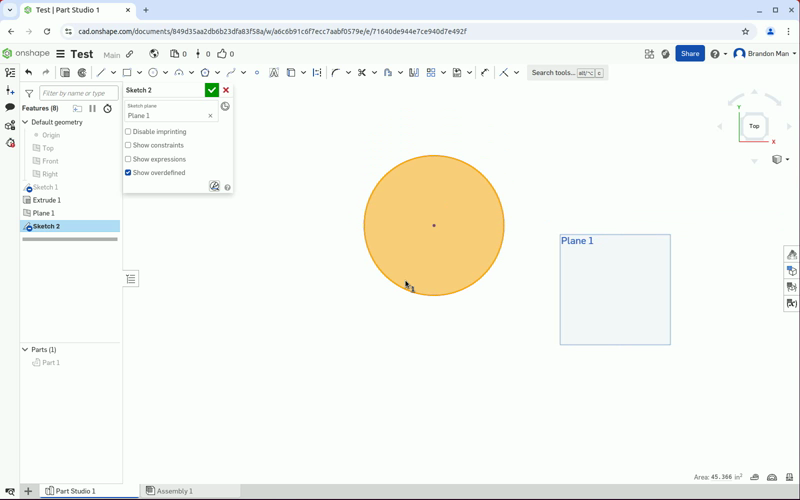
scroll(-6)
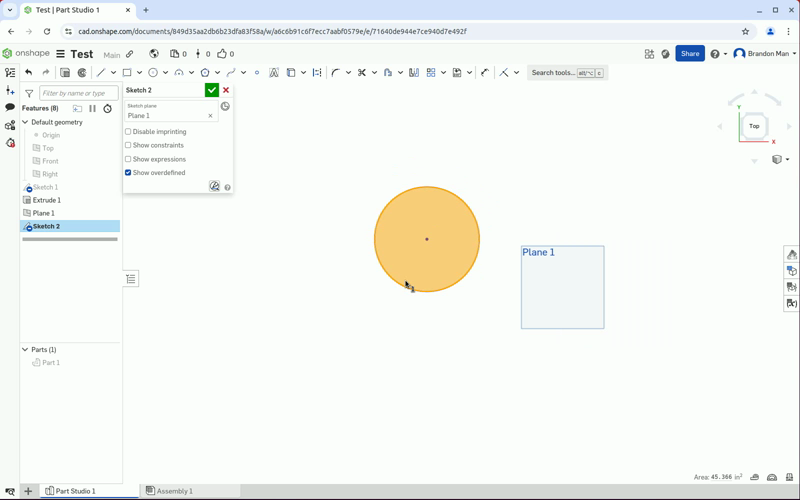
scroll(-6)
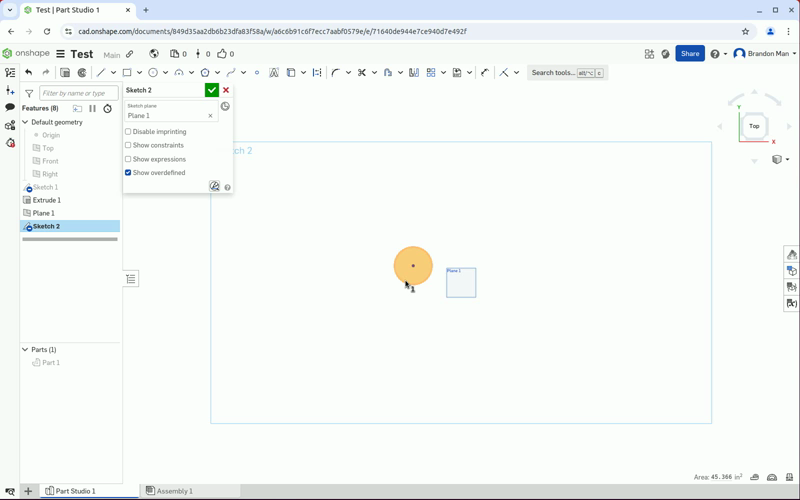
mouse_move(73, 352)
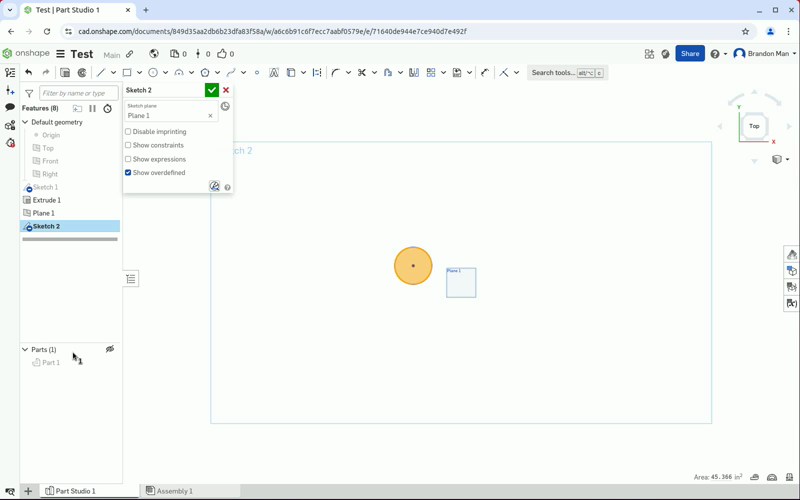
key(shift+y)
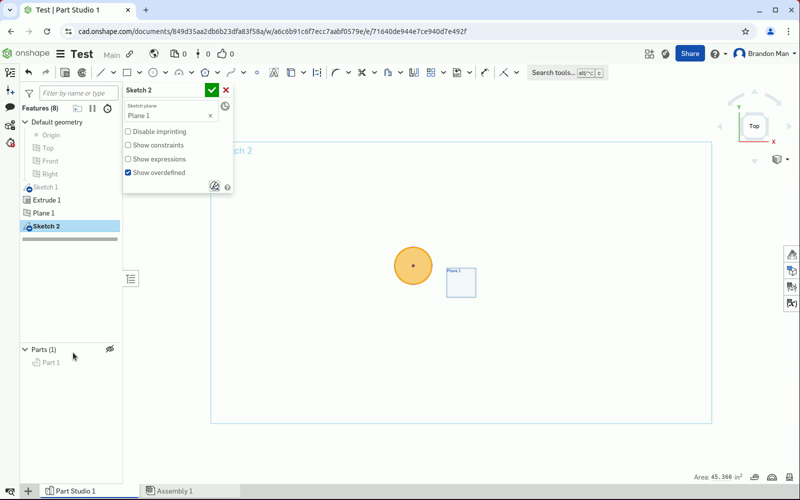
key(shift+e)
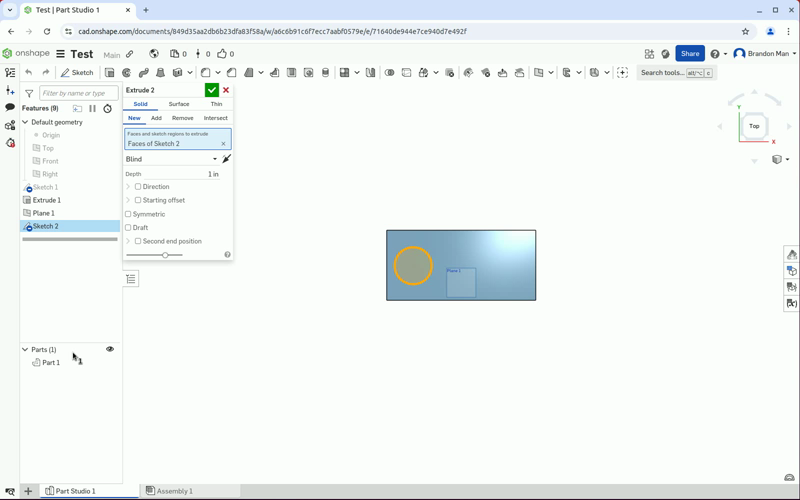
mouse_move(143, 106)
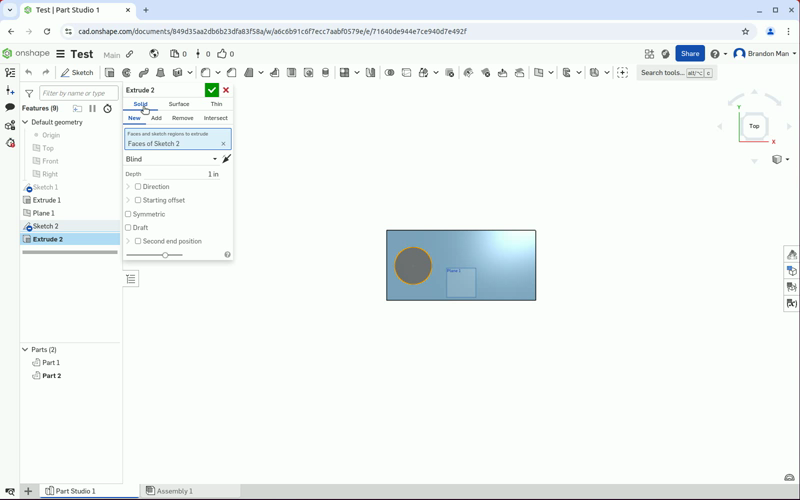
click(143, 106)
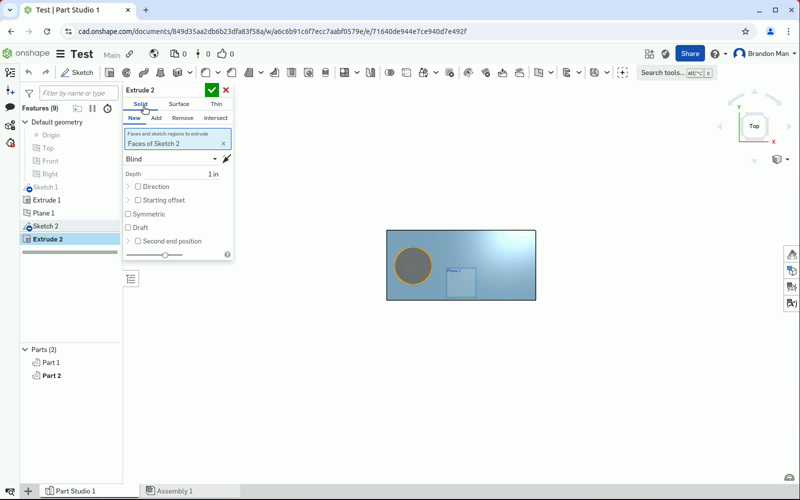
mouse_move(186, 120)
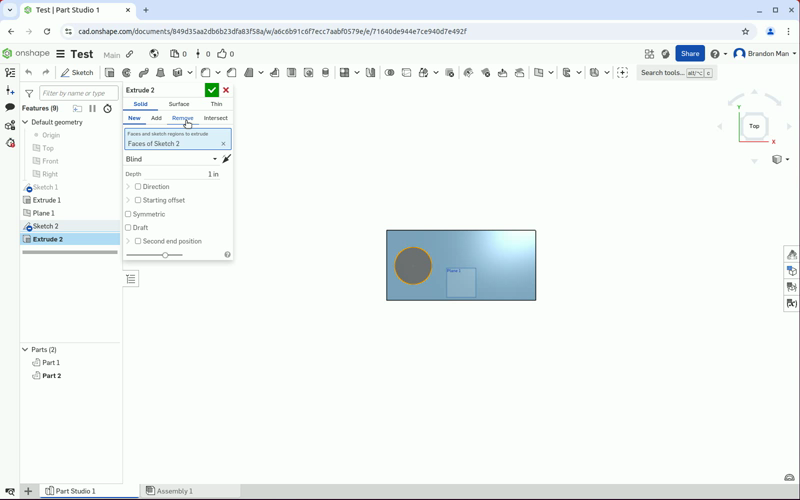
click(186, 120)
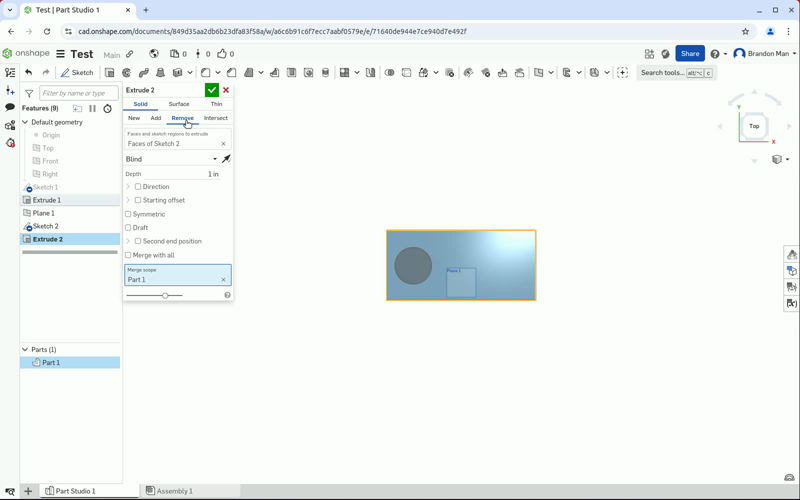
key(tab, 4)
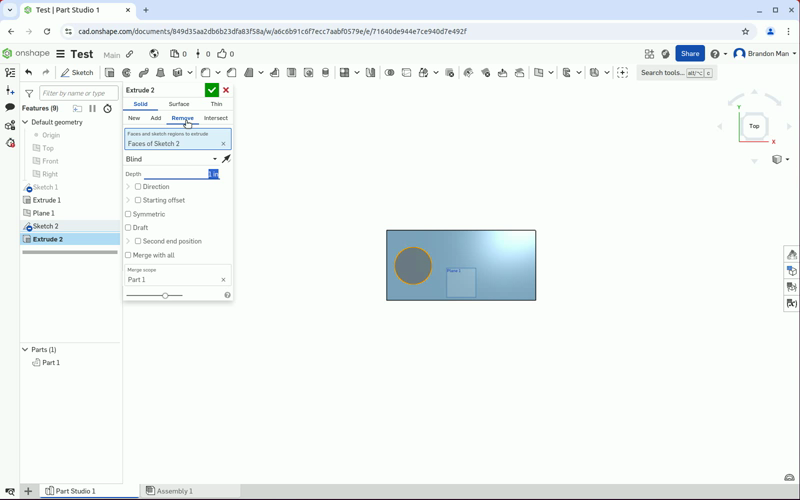
text(6.74)
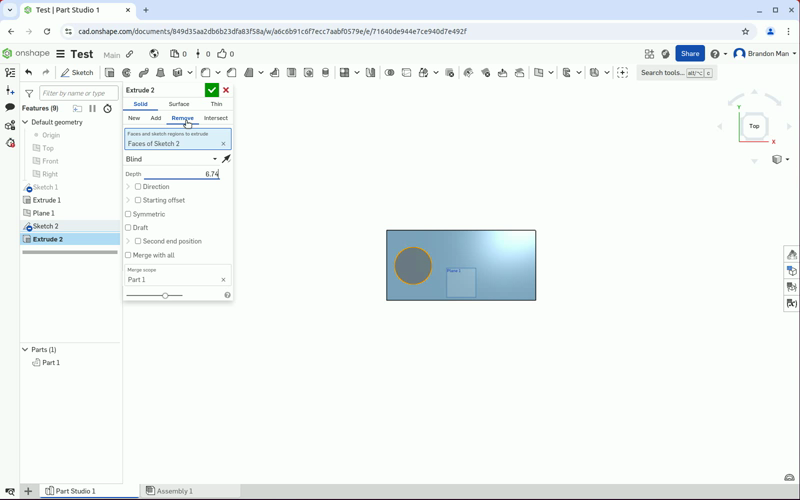
key(tab, 6)
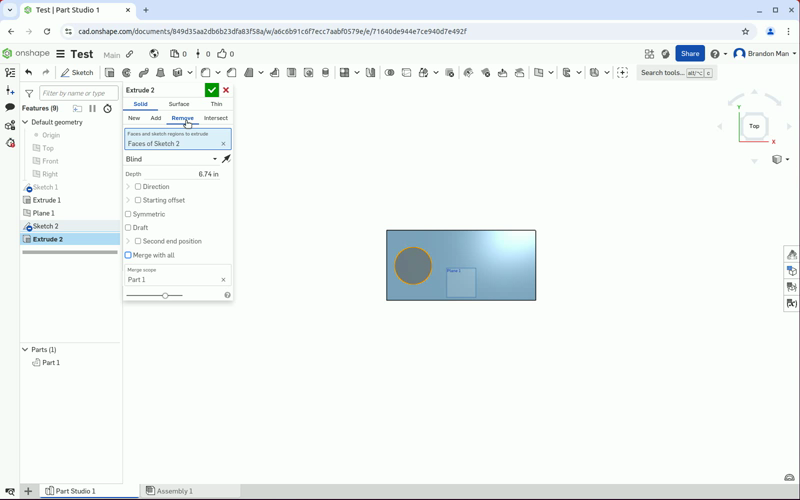
key(space)
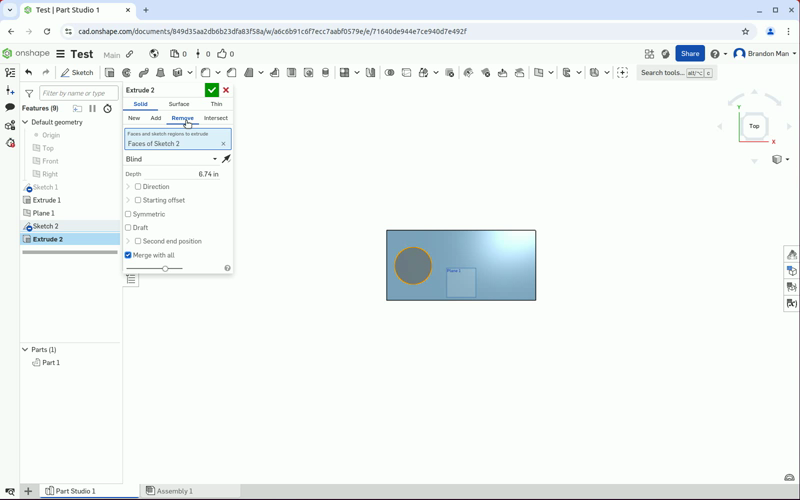
key(enter)
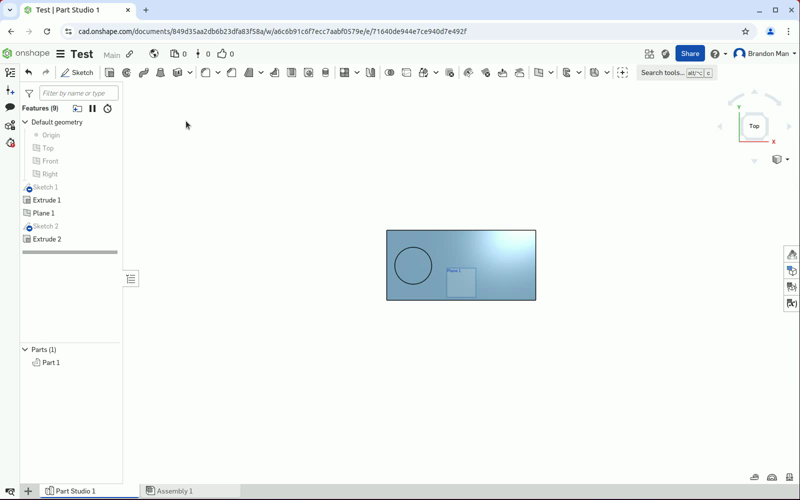
key(shift+h)
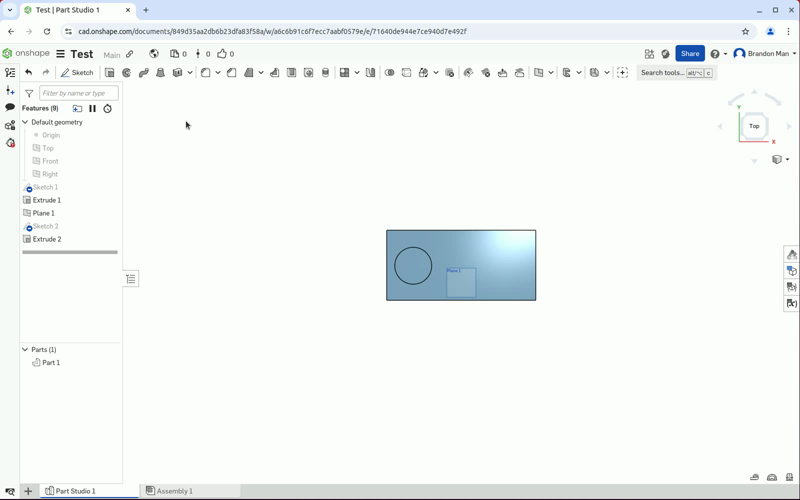
key(shift+h)
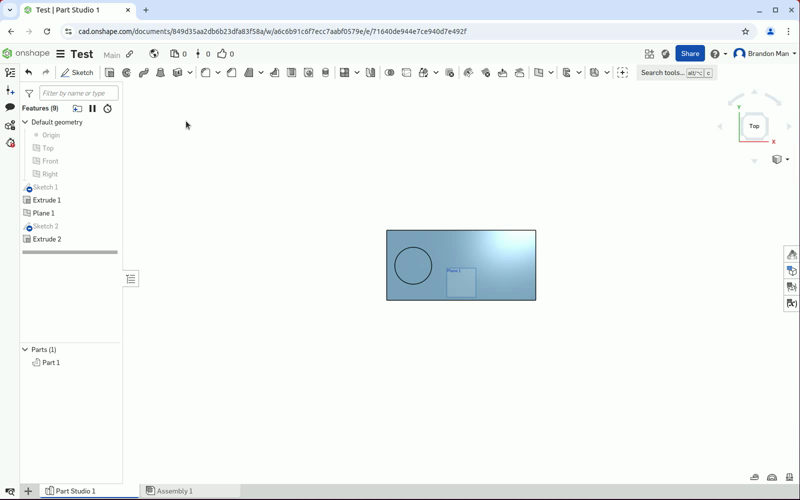
key(shift+7)
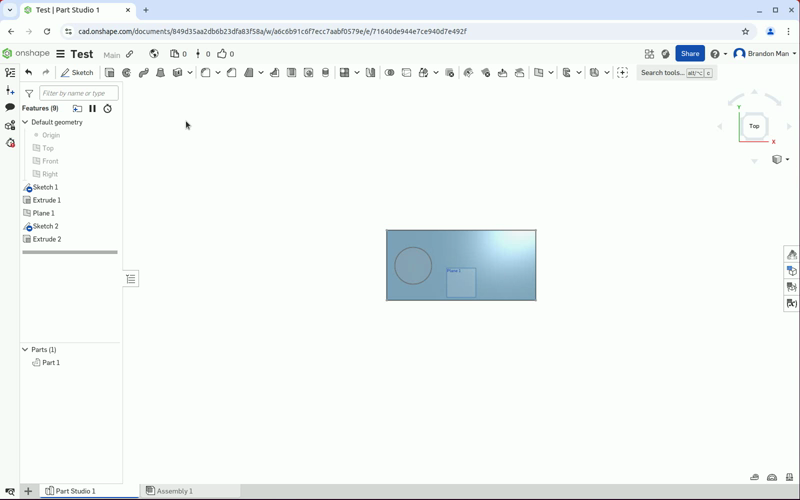
key(up, 3)
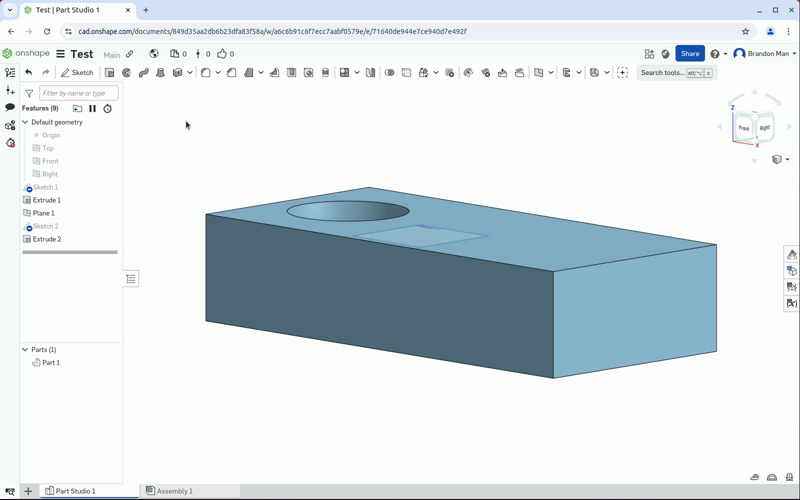
key(left, 3)
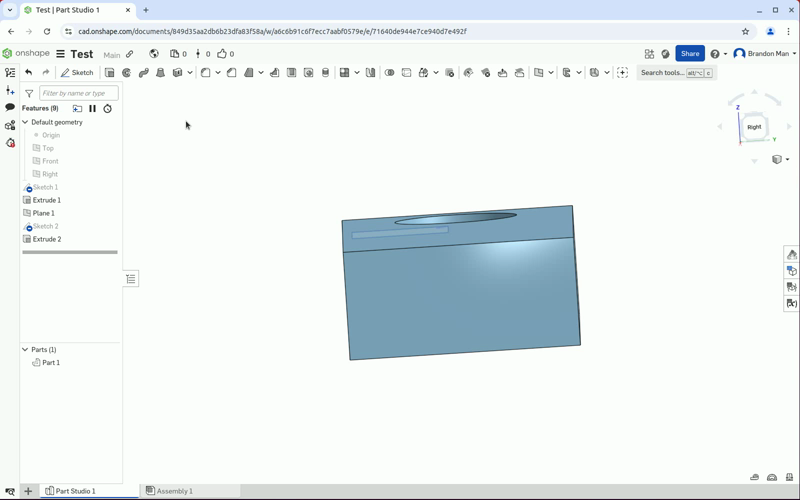
key(right, 3)
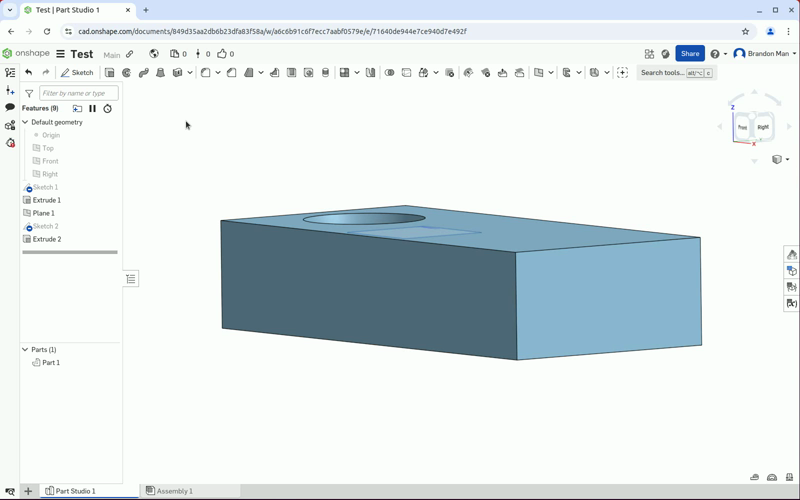
key(down, 3)
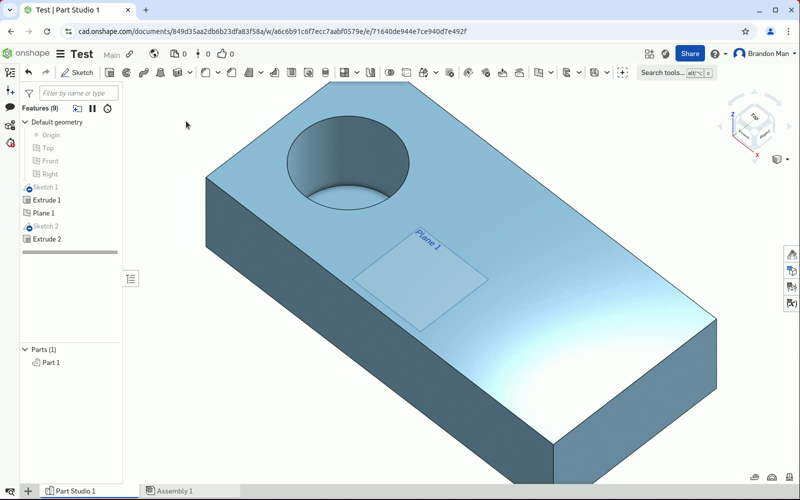
mouse_move(73, 189)
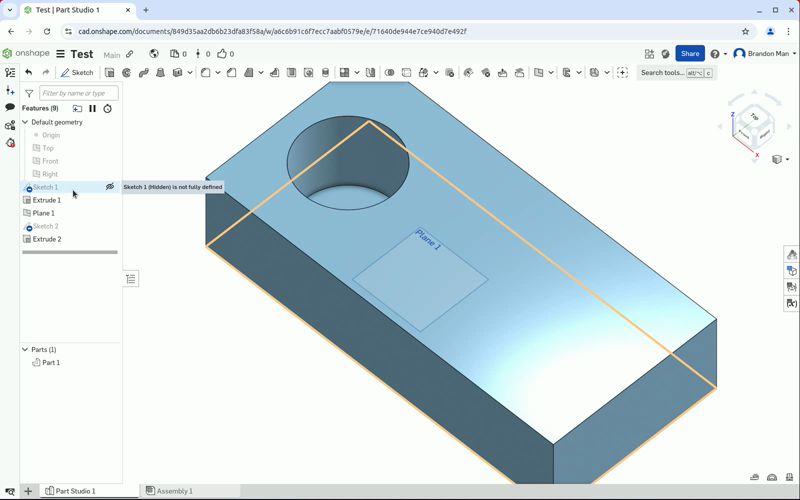
click(73, 189)